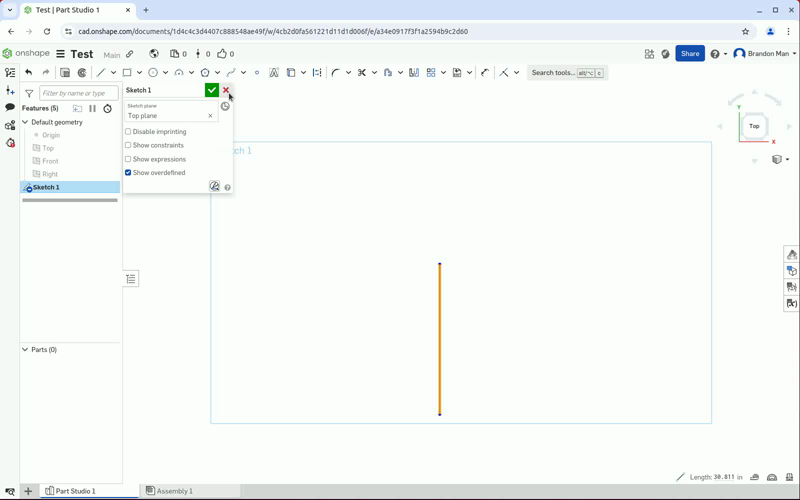
key(shift+h)
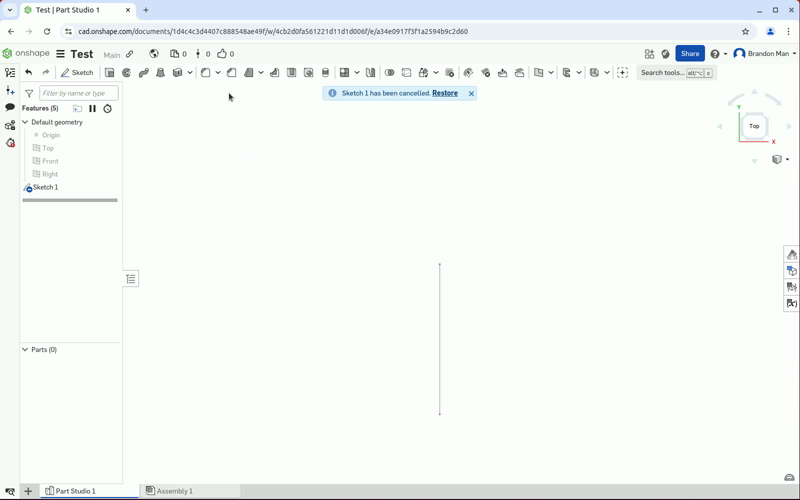
key(shift+s)
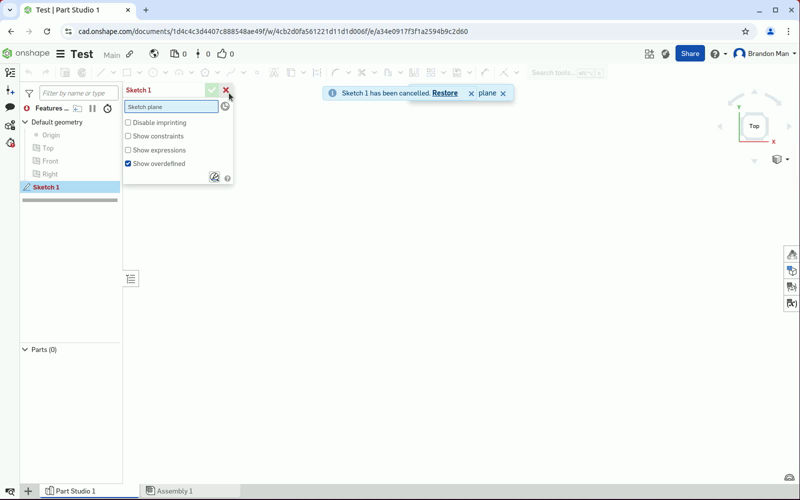
mouse_move(73, 150)
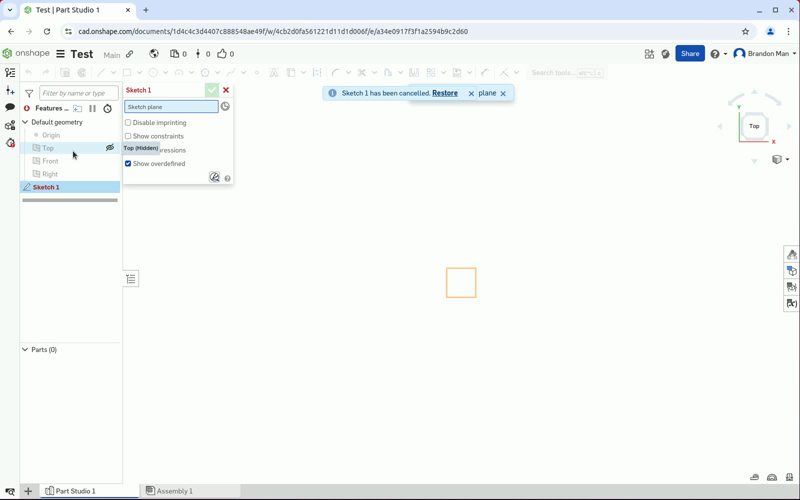
click(73, 150)
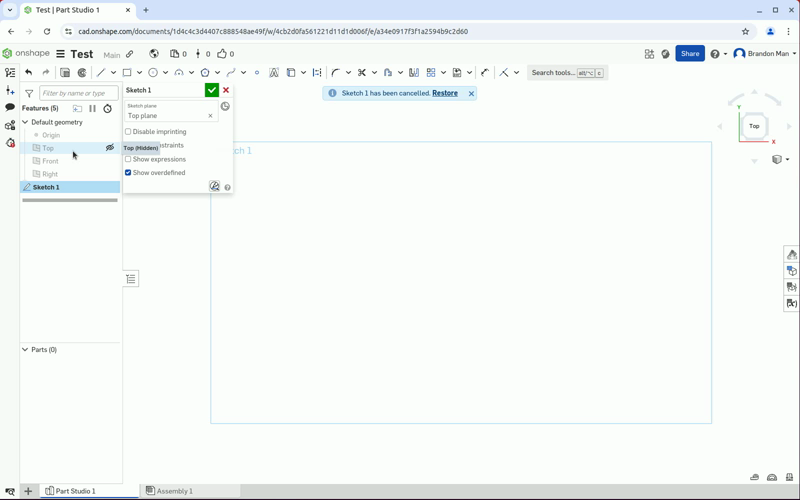
mouse_move(73, 352)
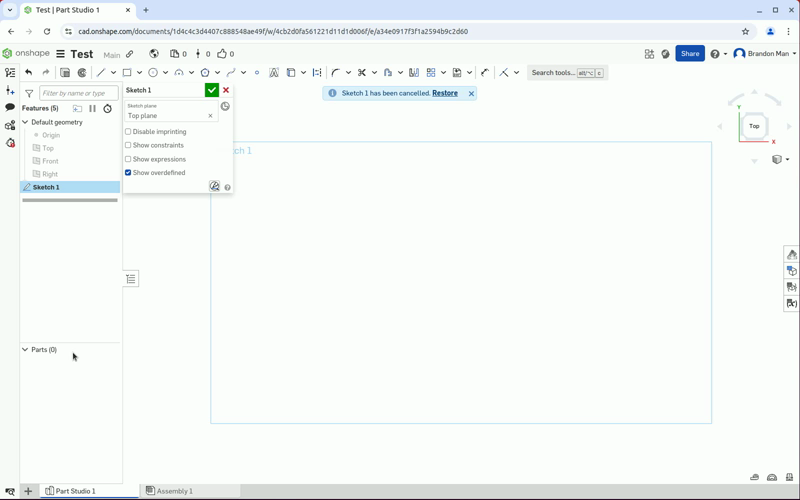
key(y)
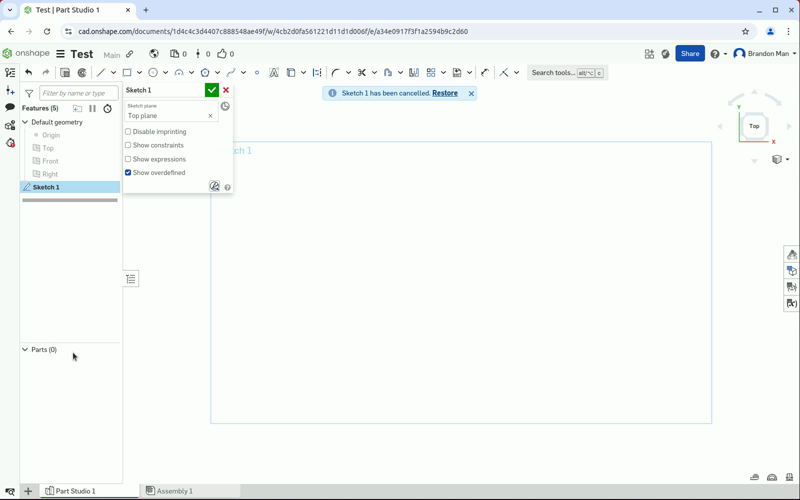
key(l)
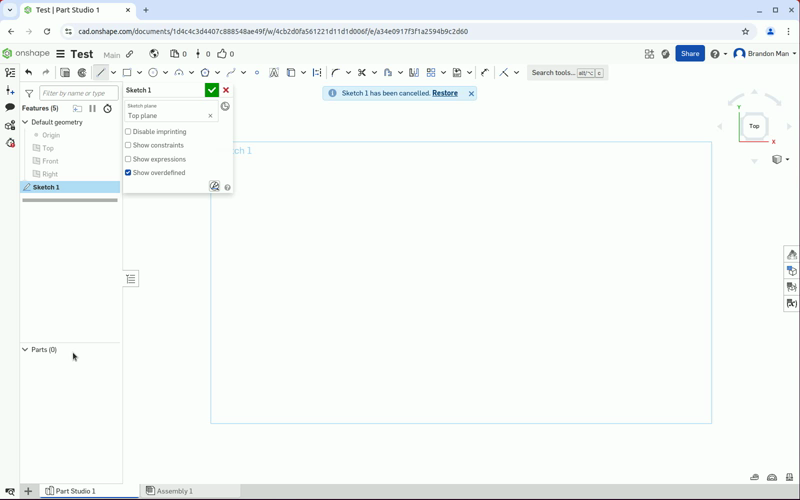
key_down(shift)
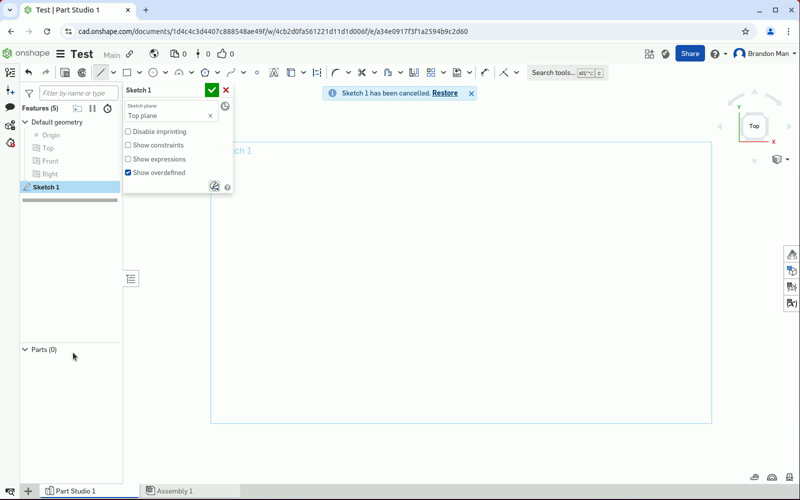
mouse_move(359, 299)
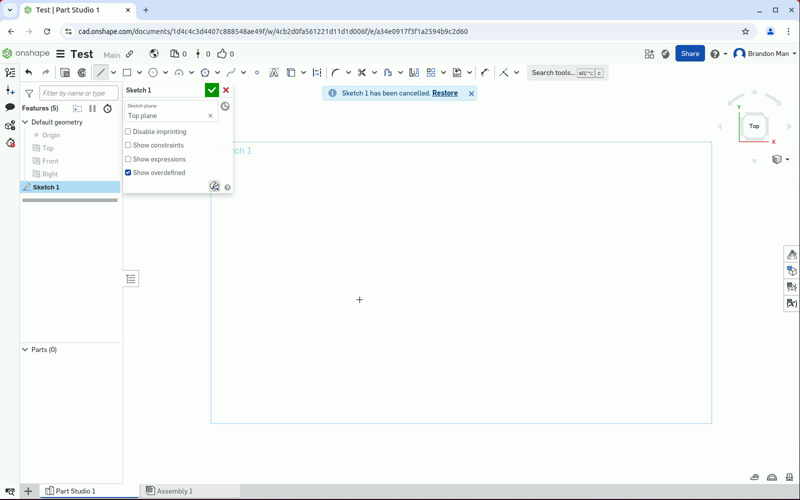
click(359, 299)
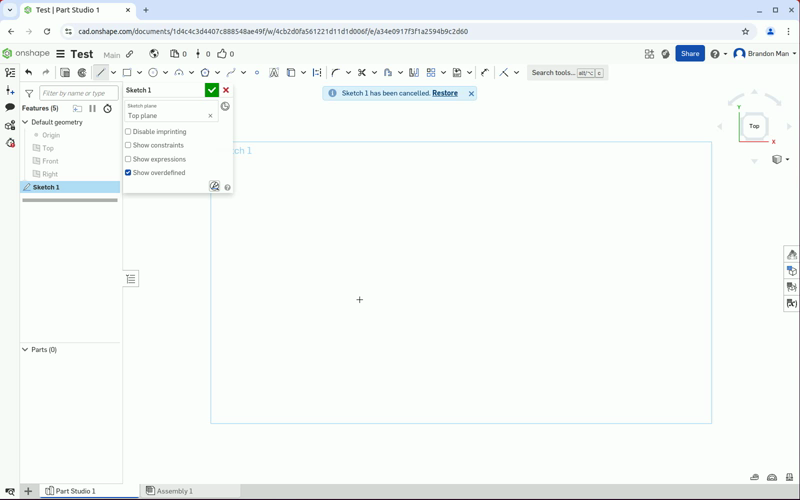
key_up(shift)
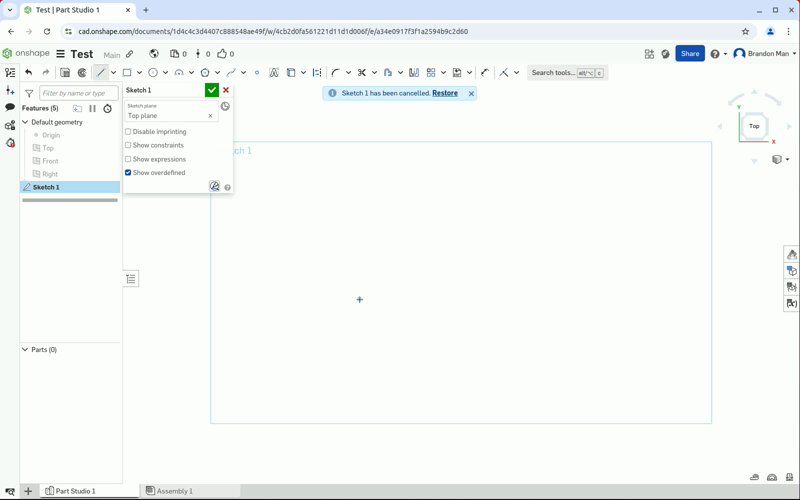
key_down(shift)
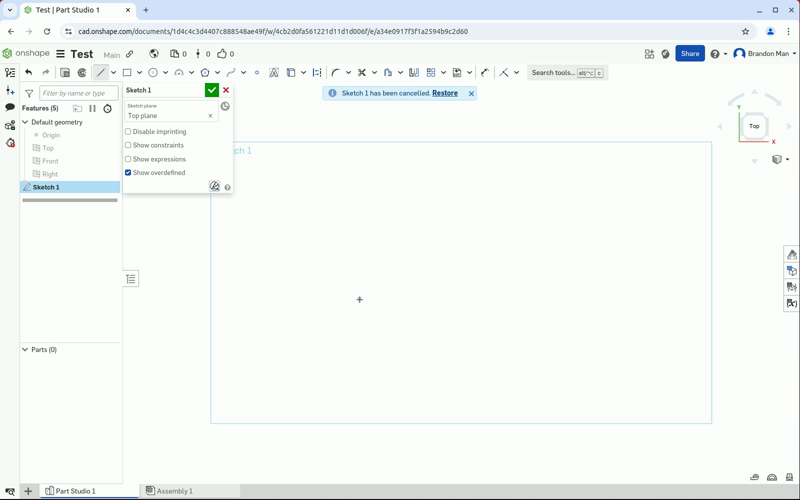
mouse_move(439, 325)
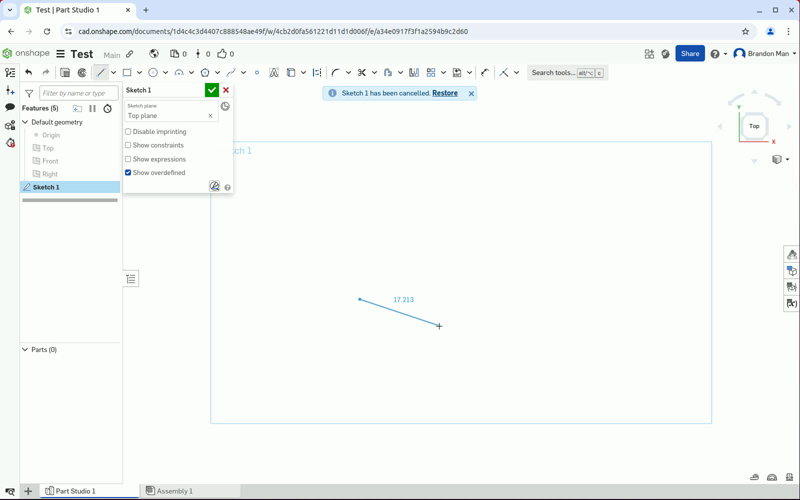
click(439, 325)
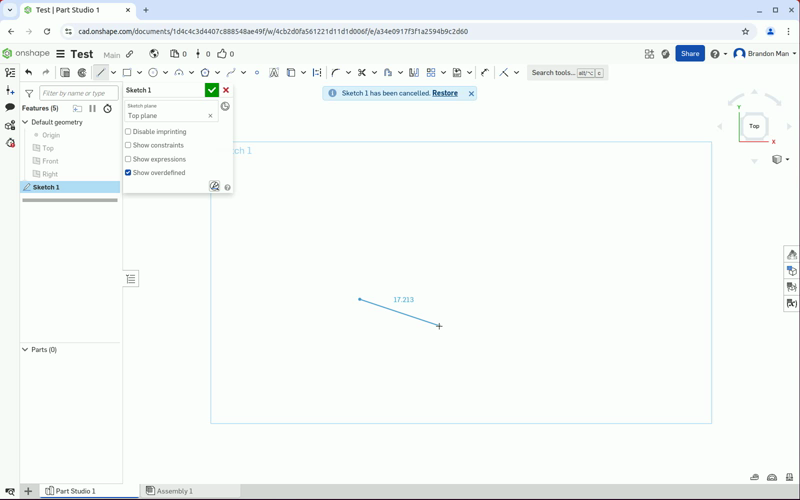
key_up(shift)
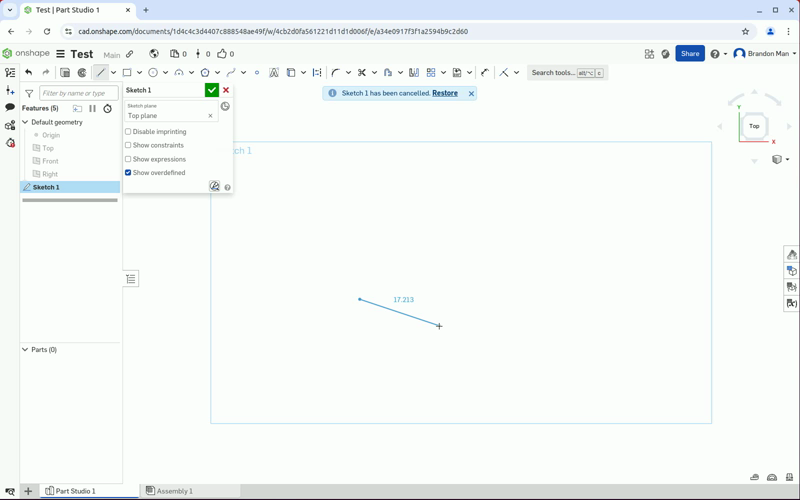
key(esc)
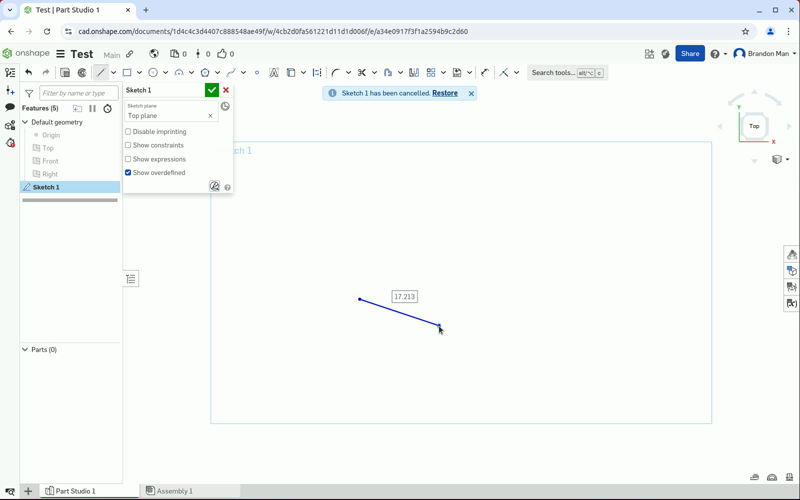
key(a)
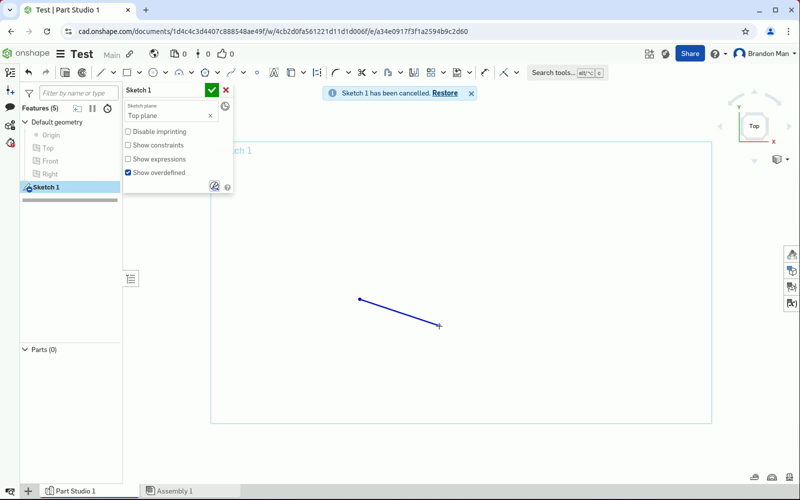
mouse_move(439, 325)
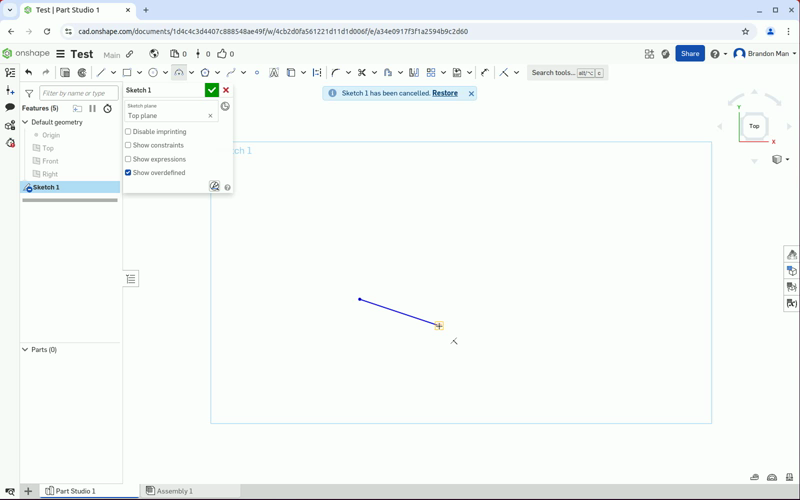
click(439, 325)
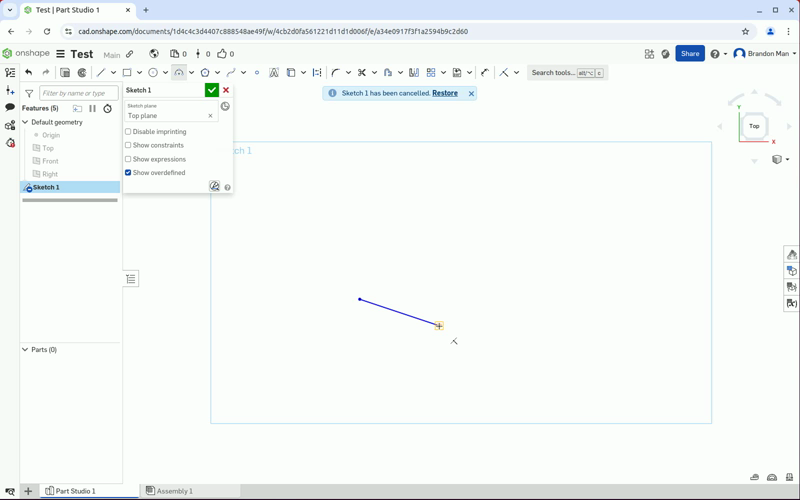
key_down(shift)
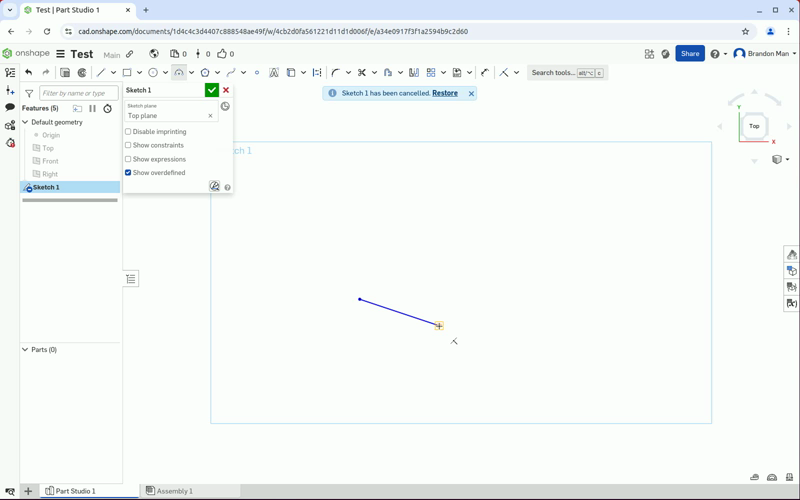
mouse_move(439, 240)
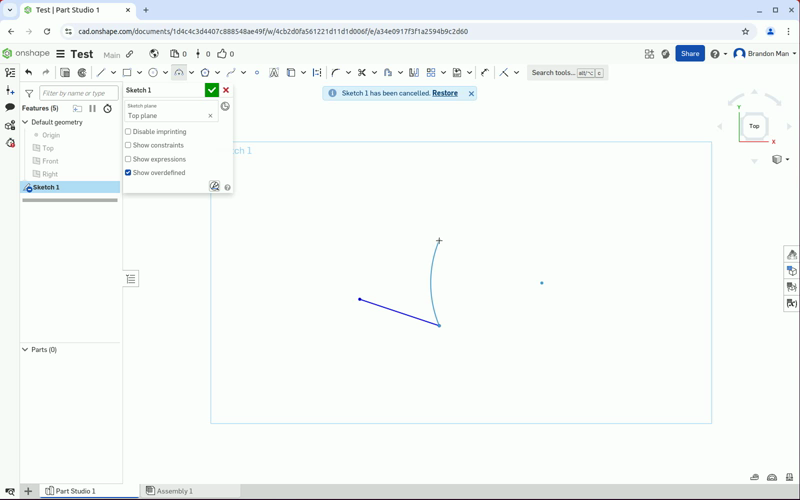
click(439, 240)
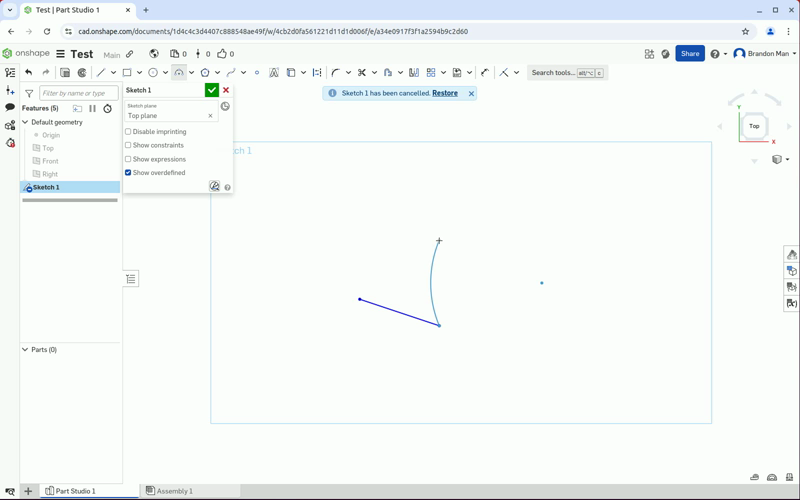
mouse_move(507, 282)
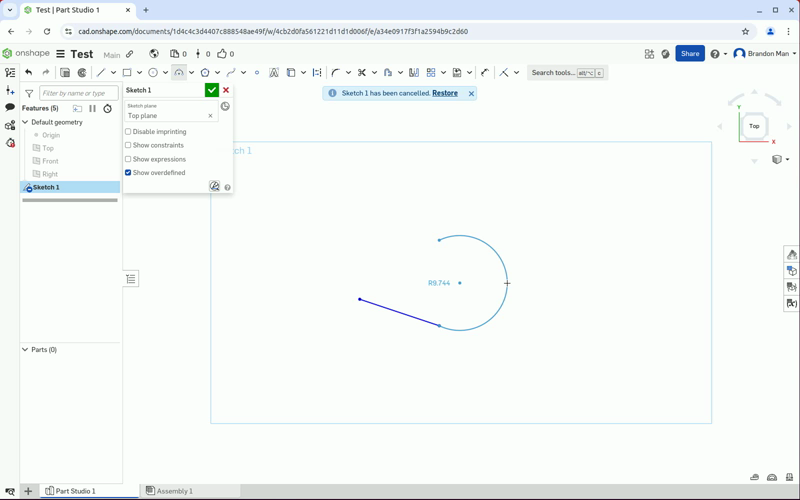
click(507, 282)
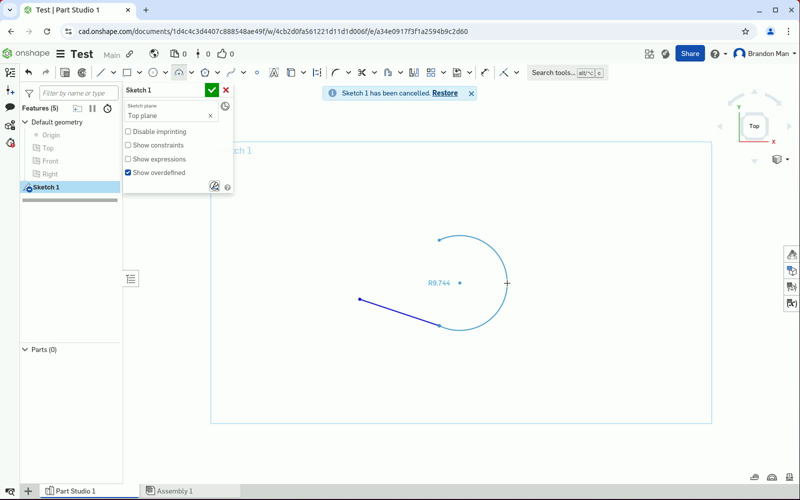
key_up(shift)
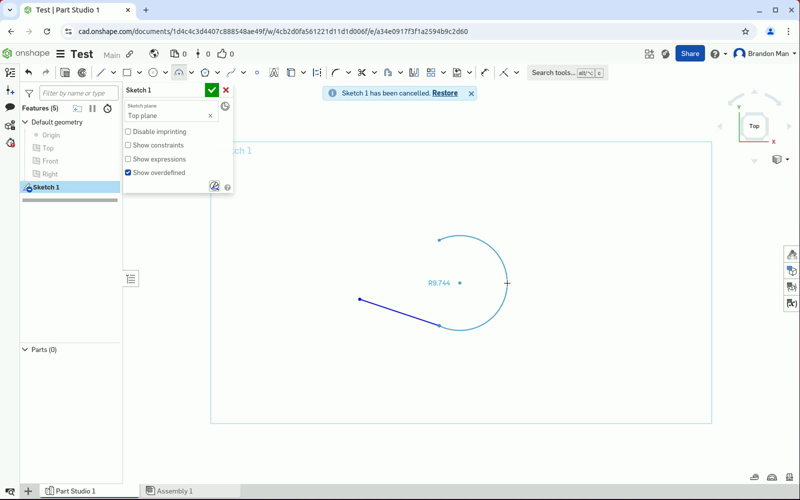
key(esc)
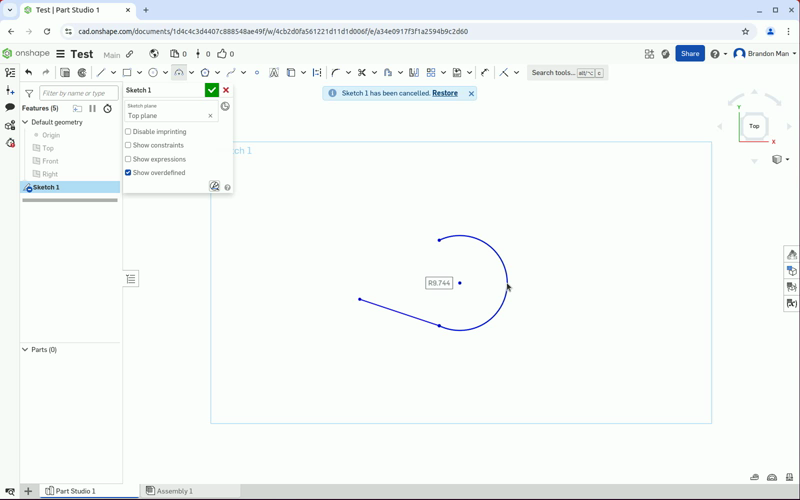
key(l)
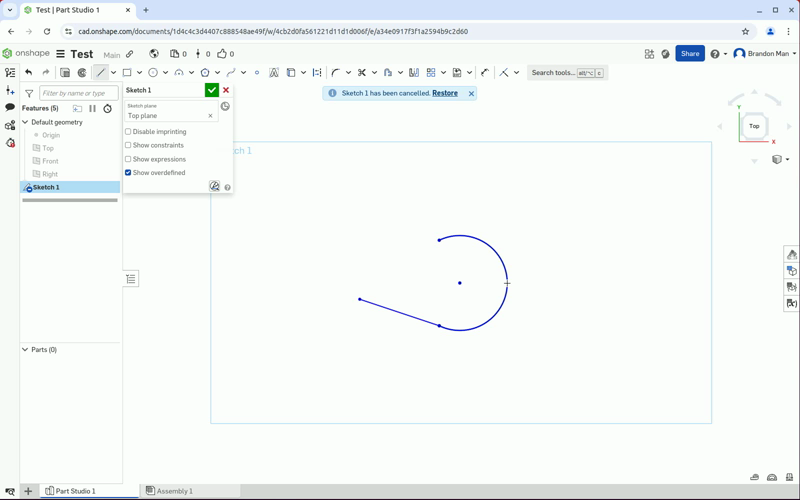
mouse_move(439, 240)
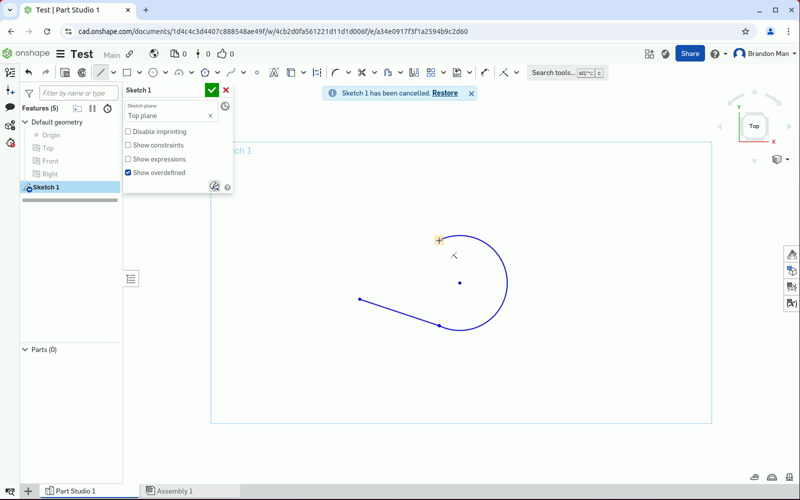
click(439, 240)
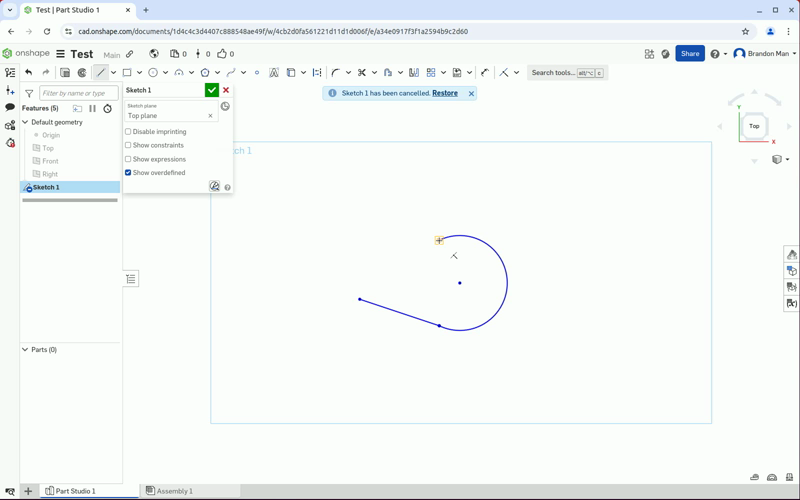
key_down(shift)
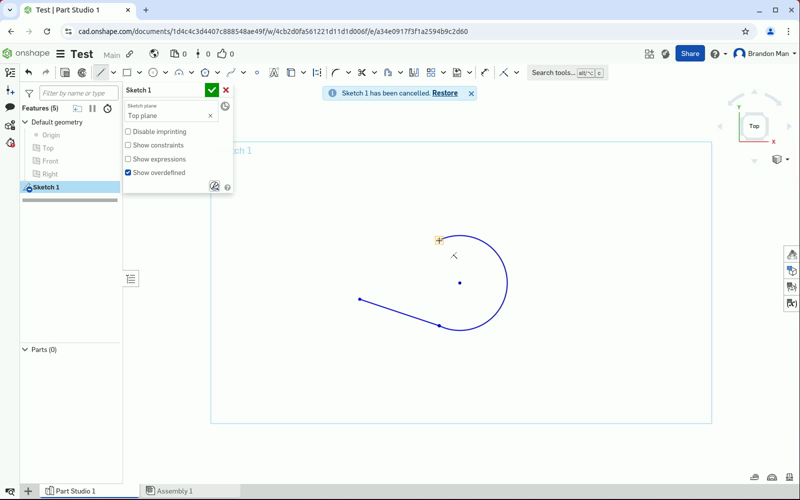
mouse_move(359, 266)
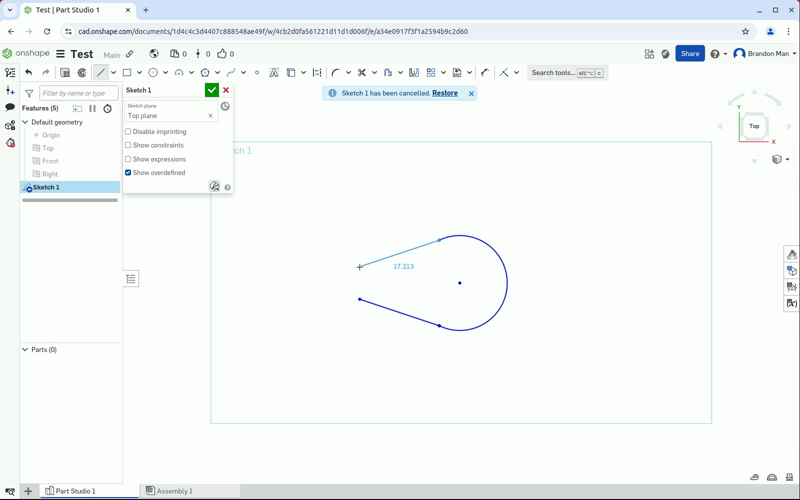
click(359, 266)
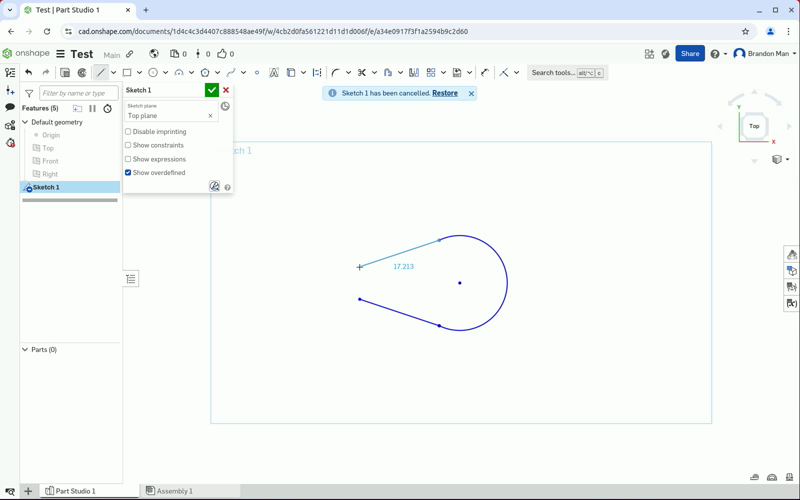
key_up(shift)
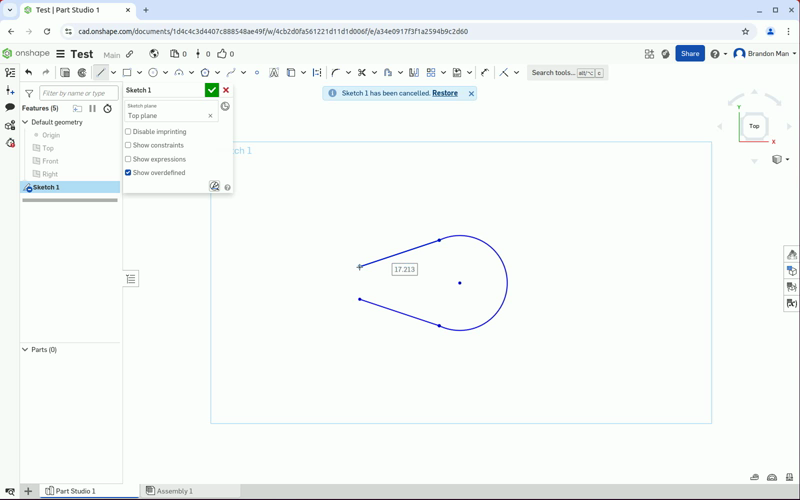
key(esc)
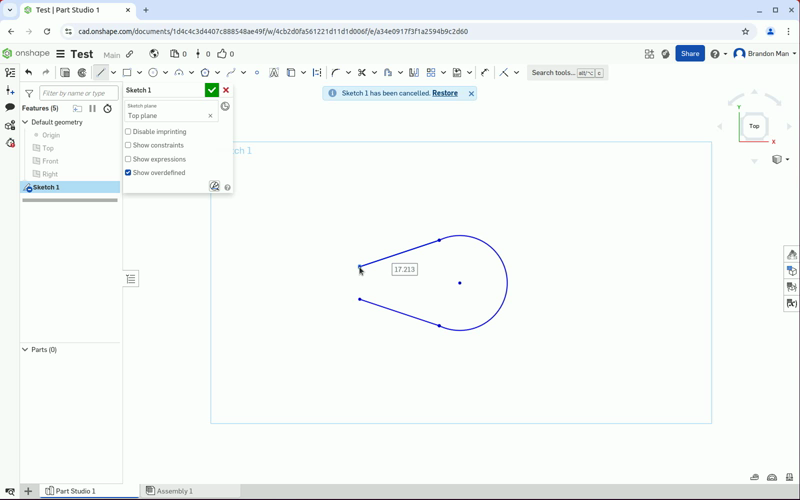
key(a)
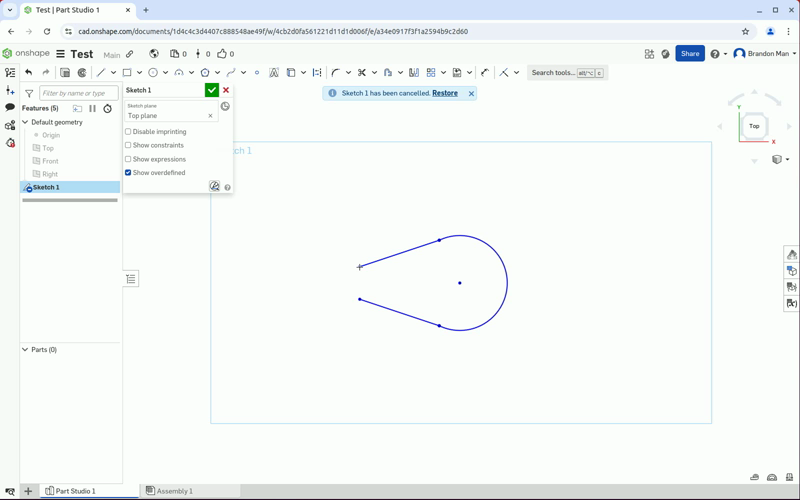
mouse_move(359, 266)
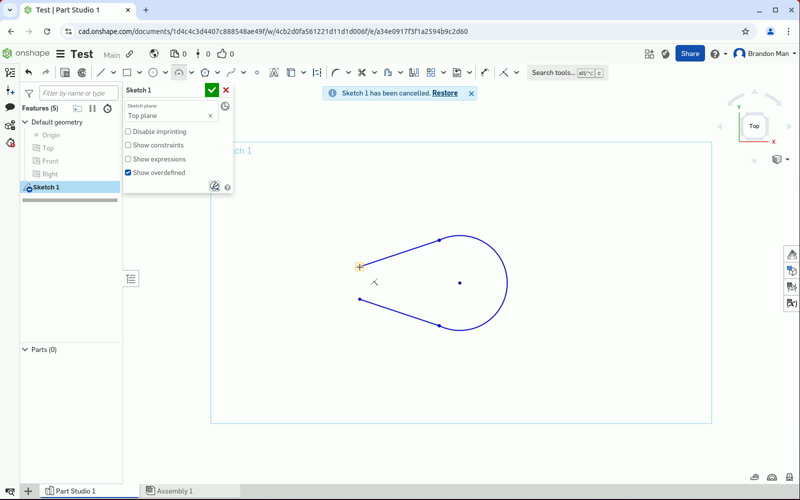
click(359, 266)
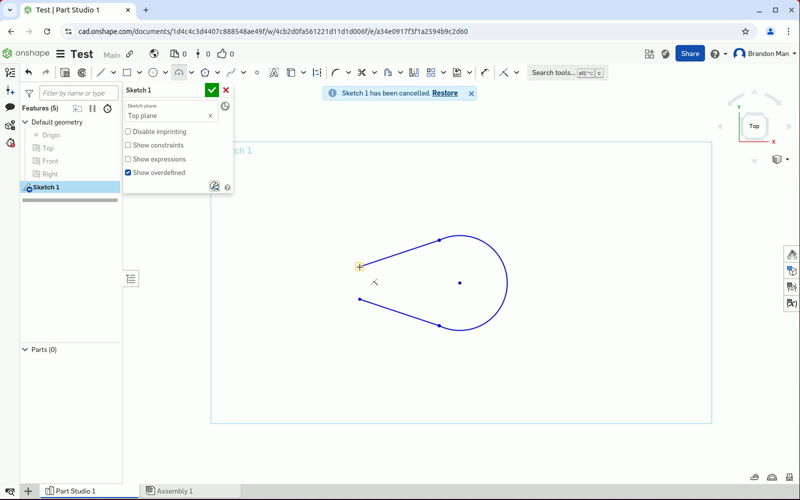
mouse_move(359, 299)
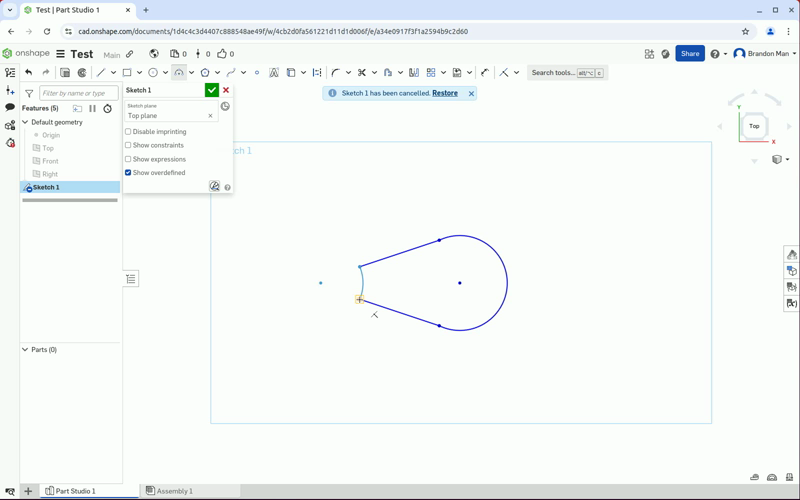
click(359, 299)
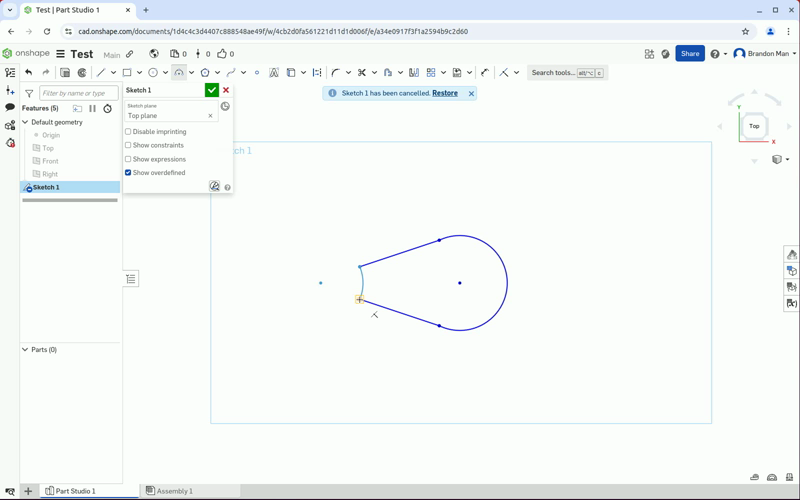
key_down(shift)
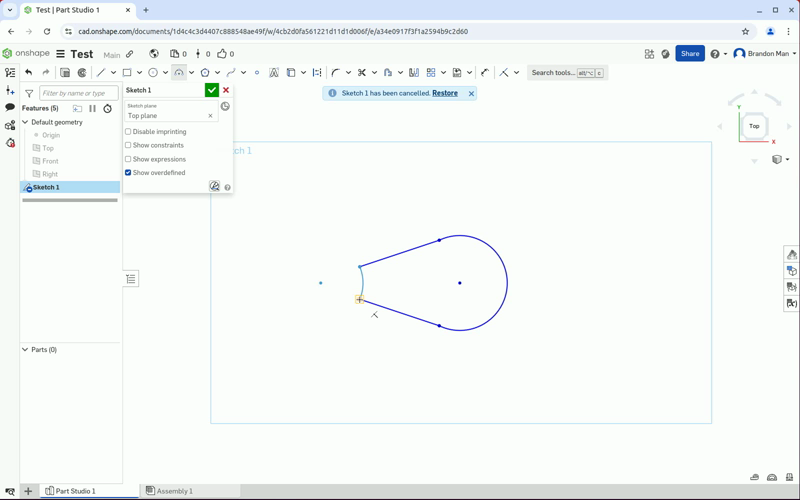
mouse_move(348, 282)
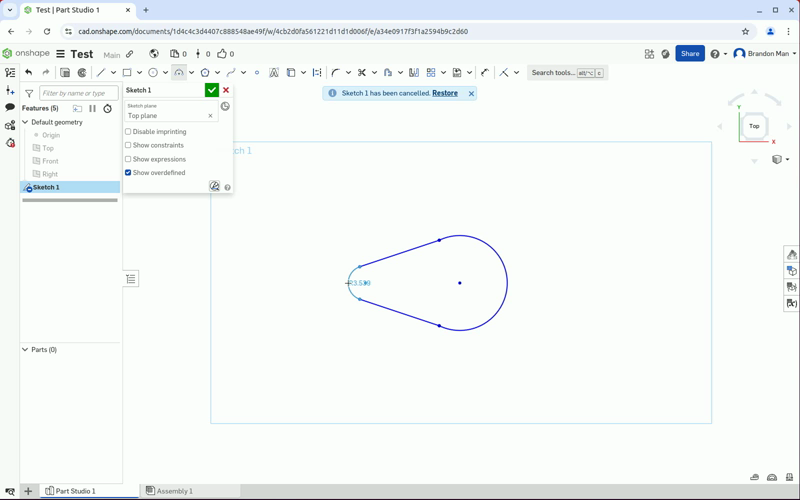
click(348, 282)
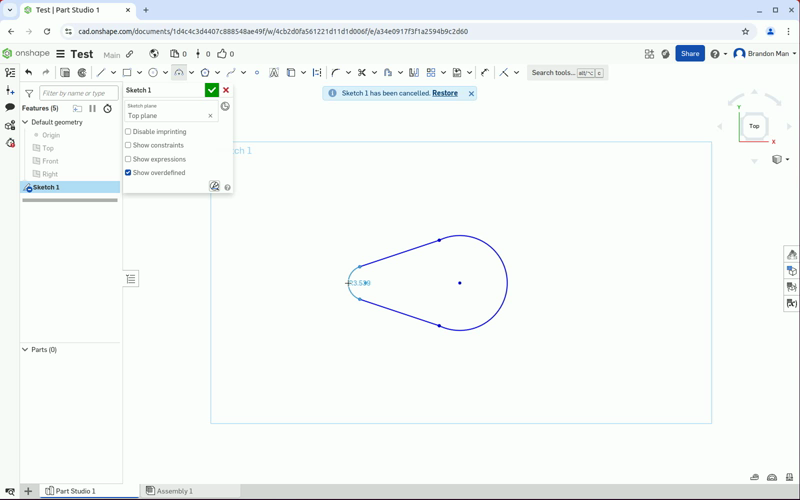
key_up(shift)
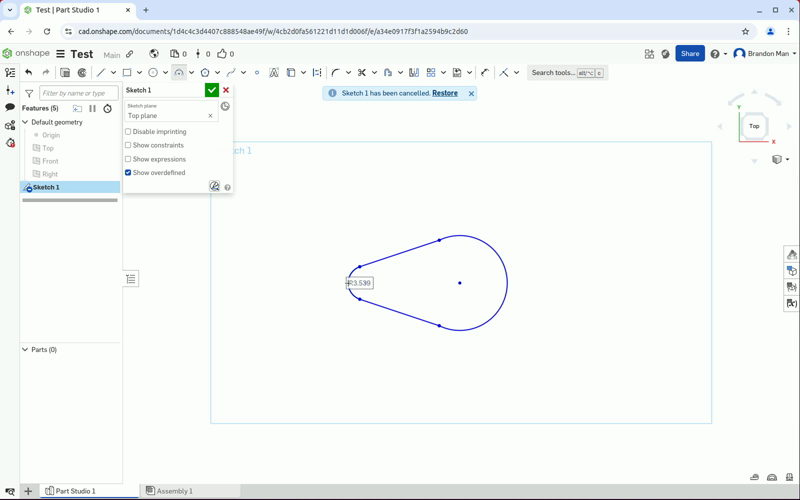
key(esc)
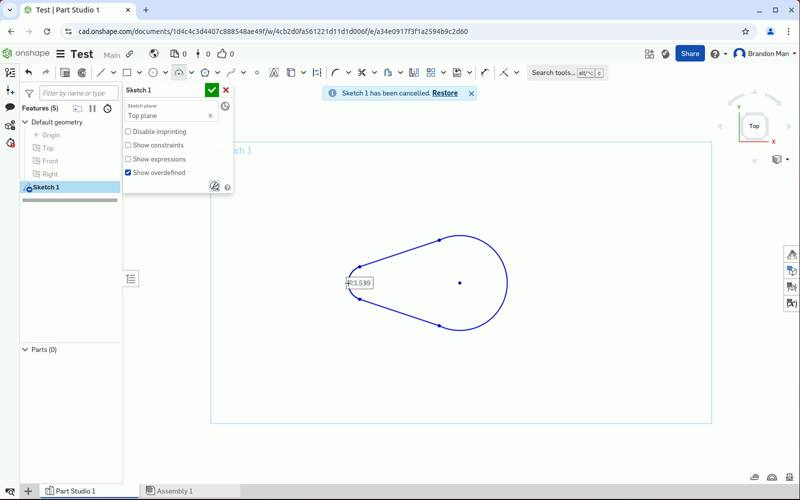
mouse_move(394, 288)
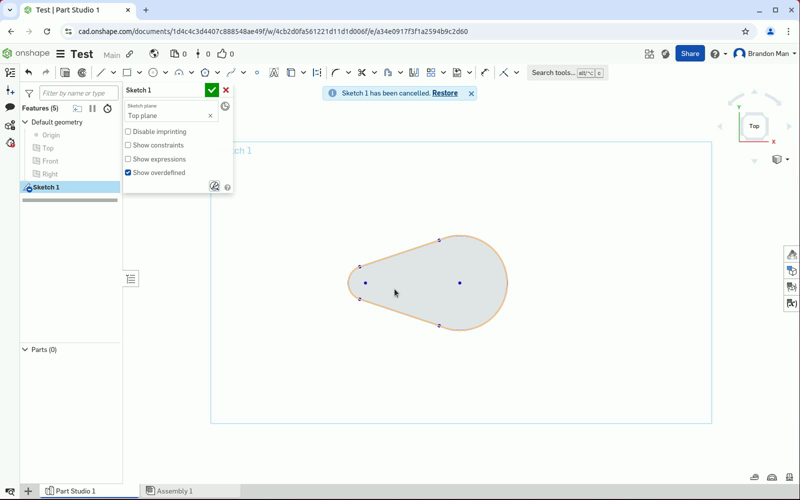
click(394, 288)
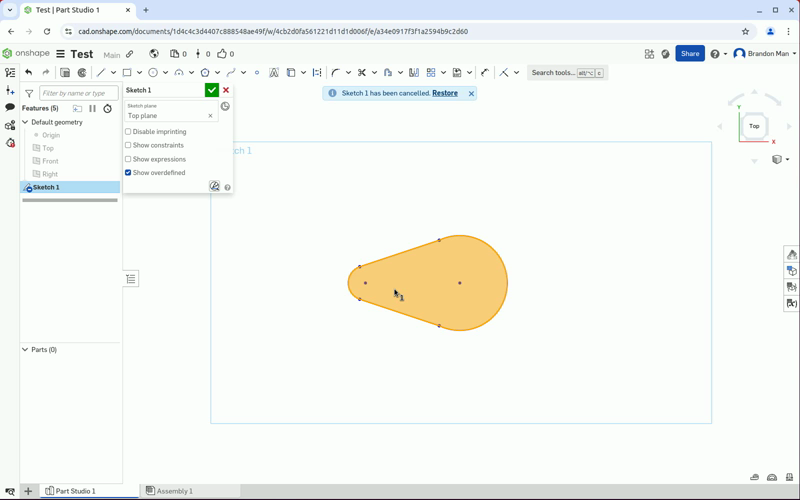
mouse_move(73, 352)
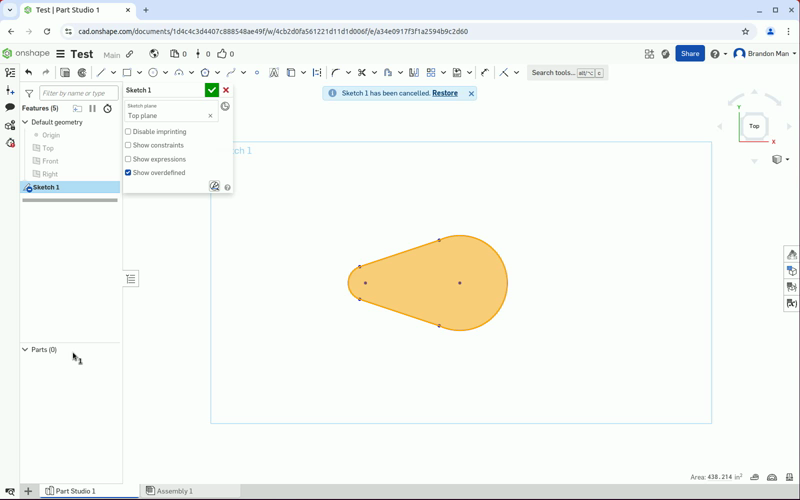
key(shift+y)
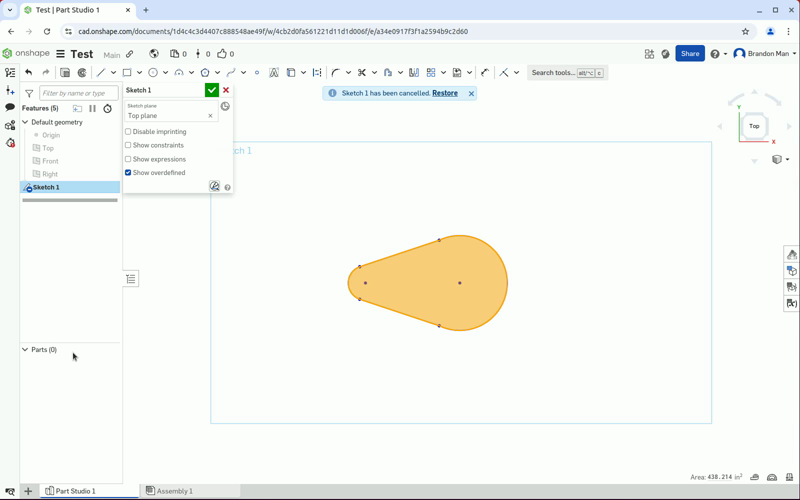
key(shift+e)
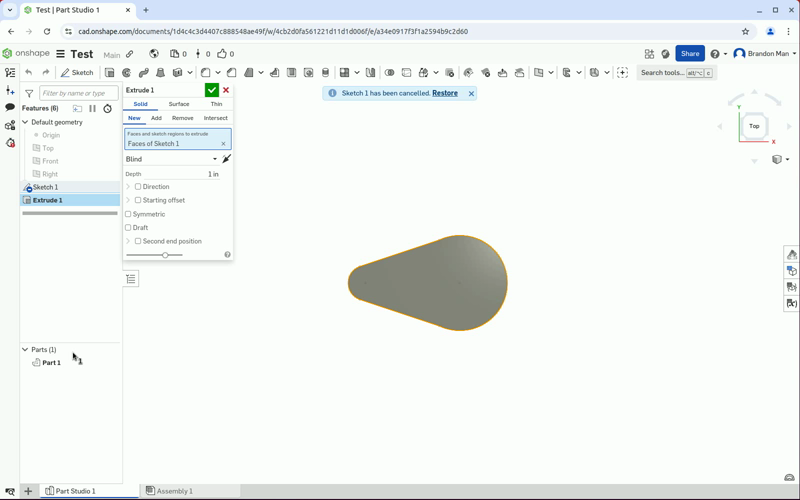
mouse_move(143, 106)
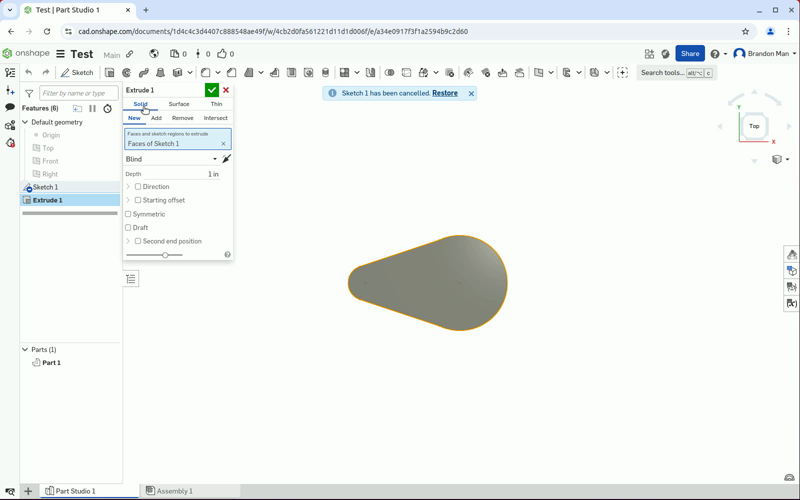
click(143, 106)
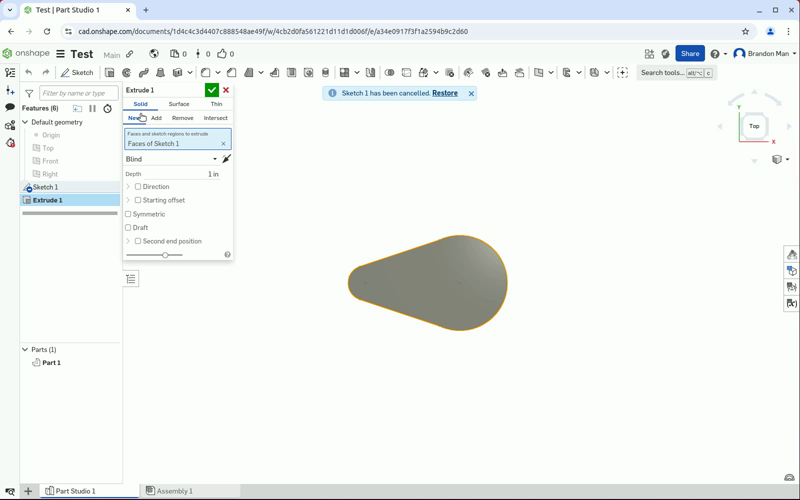
mouse_move(137, 120)
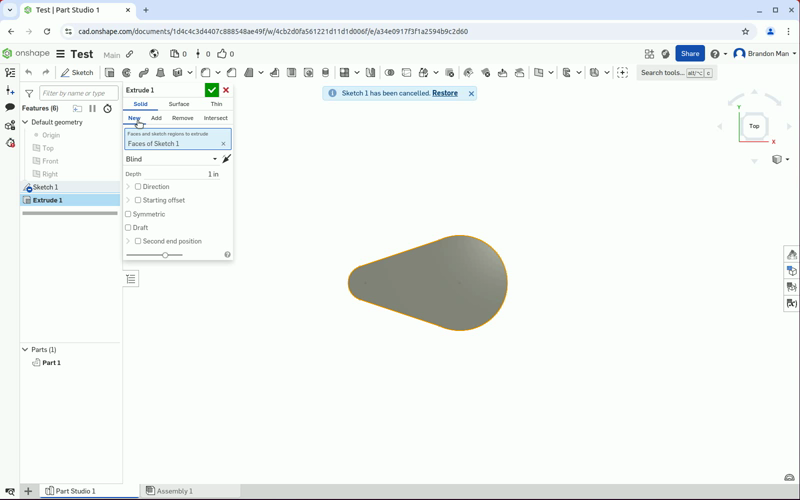
click(137, 120)
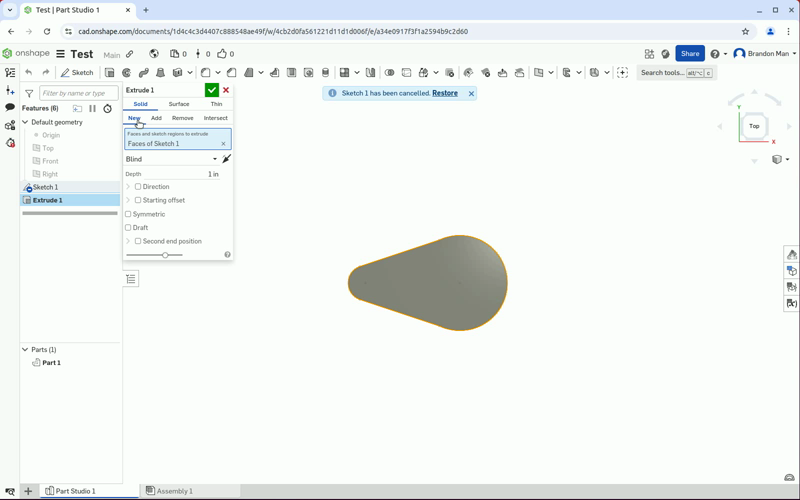
key(tab, 4)
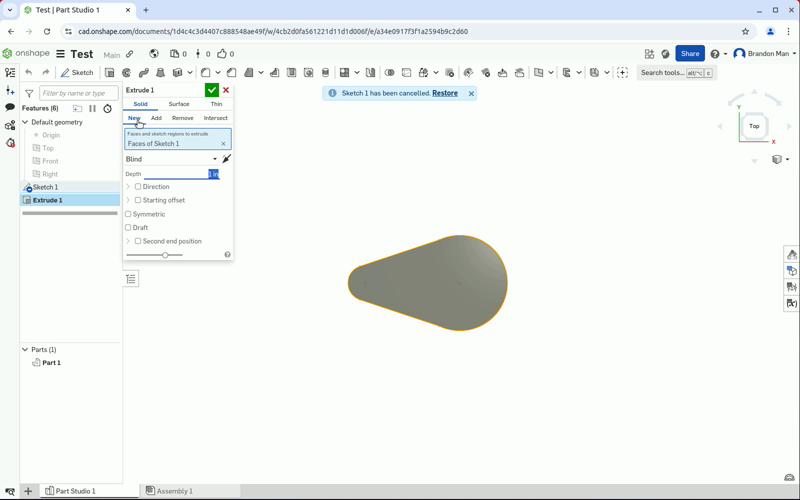
text(12.517)
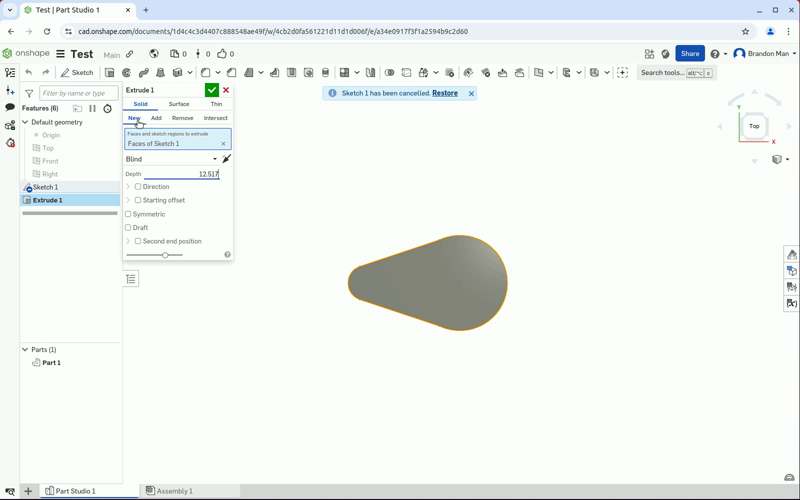
key(enter)
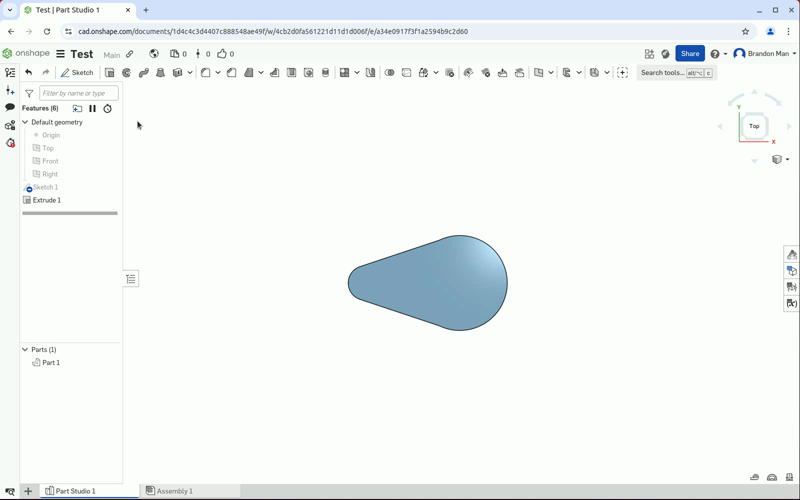
key(shift+h)
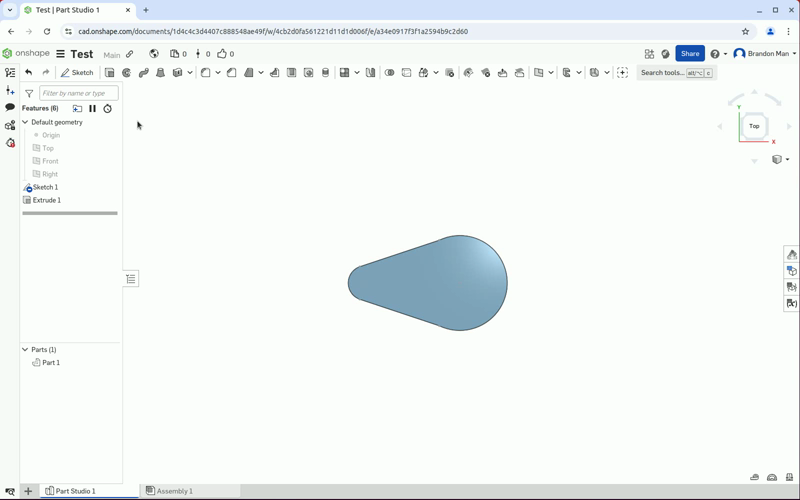
key(shift+h)
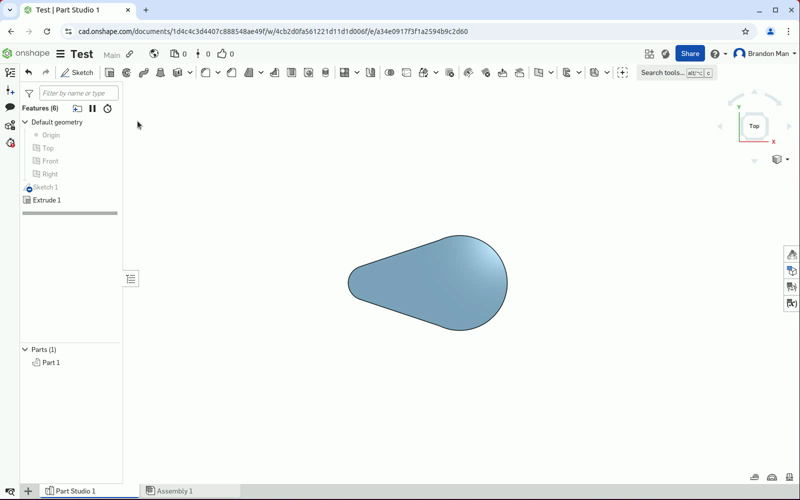
mouse_move(73, 189)
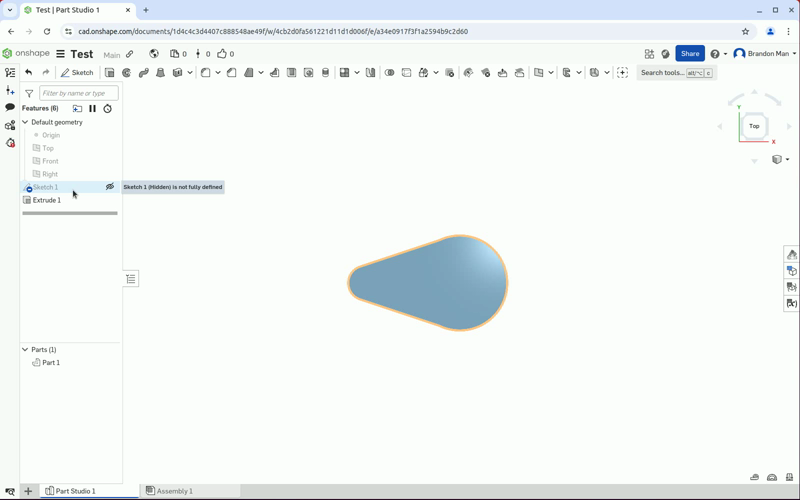
click(73, 189)
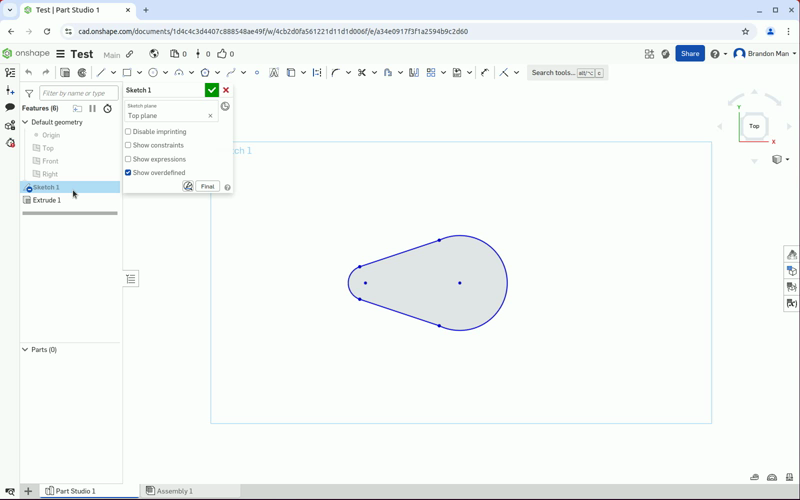
mouse_move(229, 92)
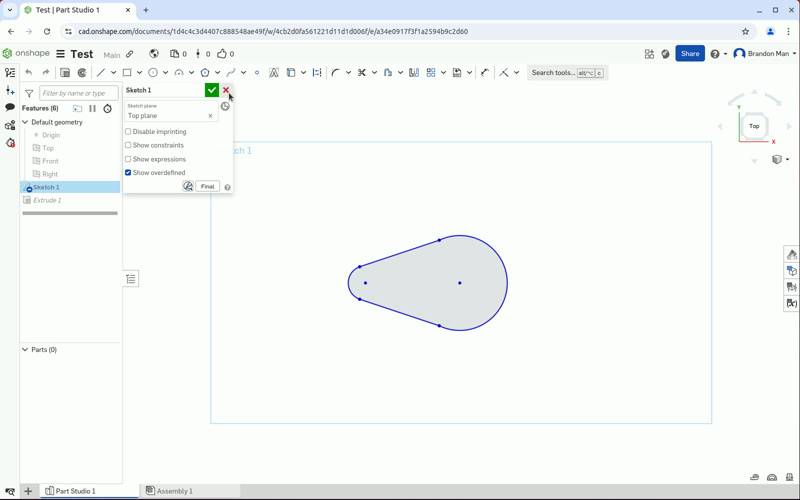
click(229, 92)
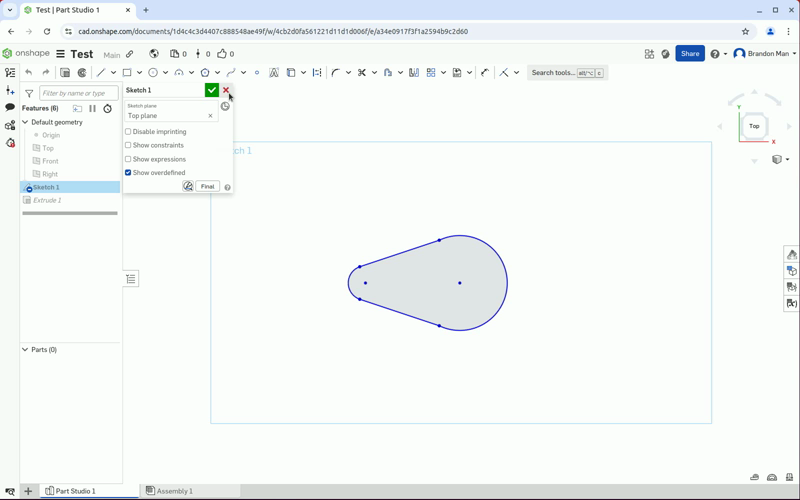
key(shift+s)
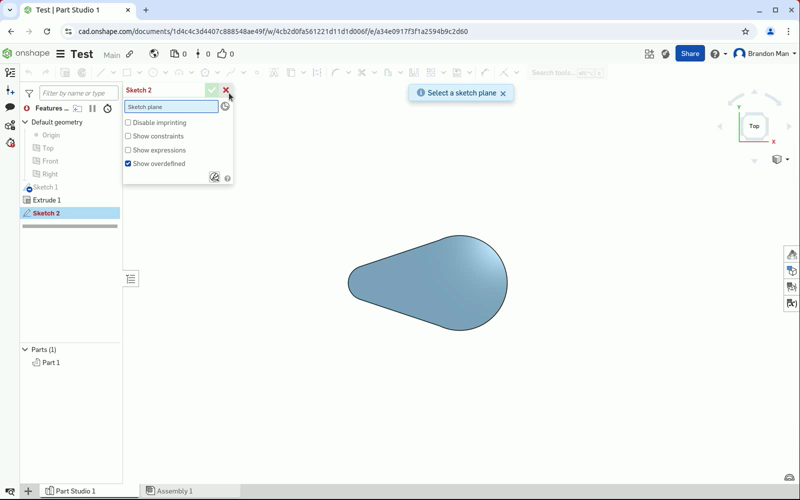
mouse_move(73, 150)
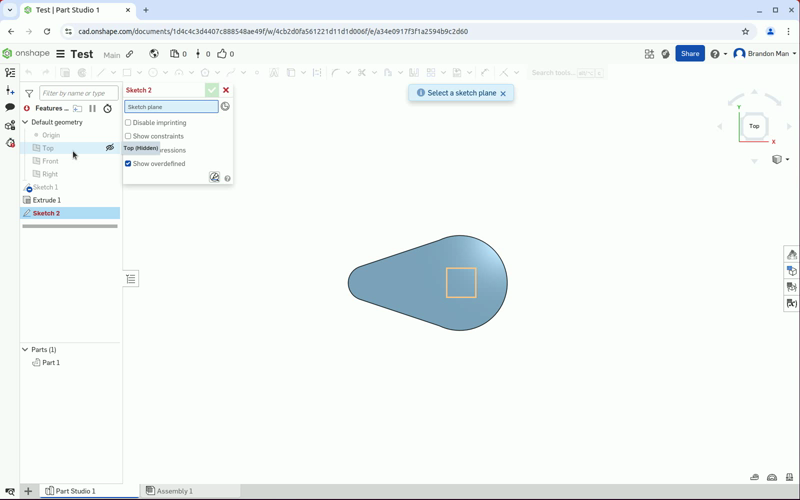
click(73, 150)
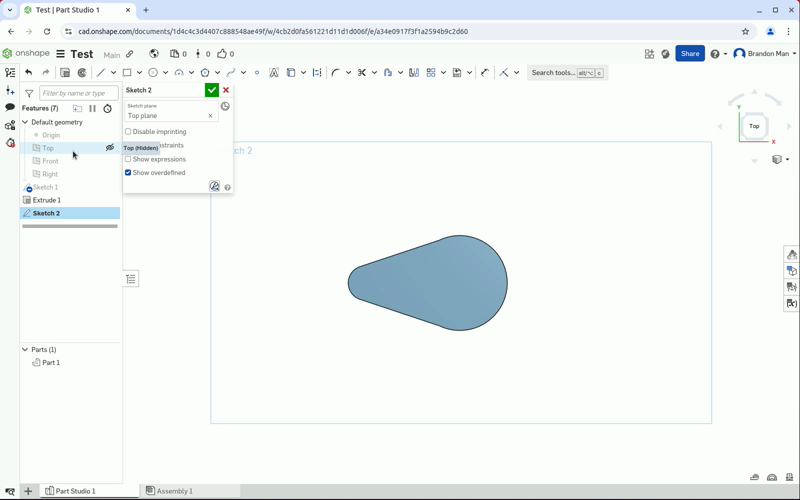
mouse_move(73, 352)
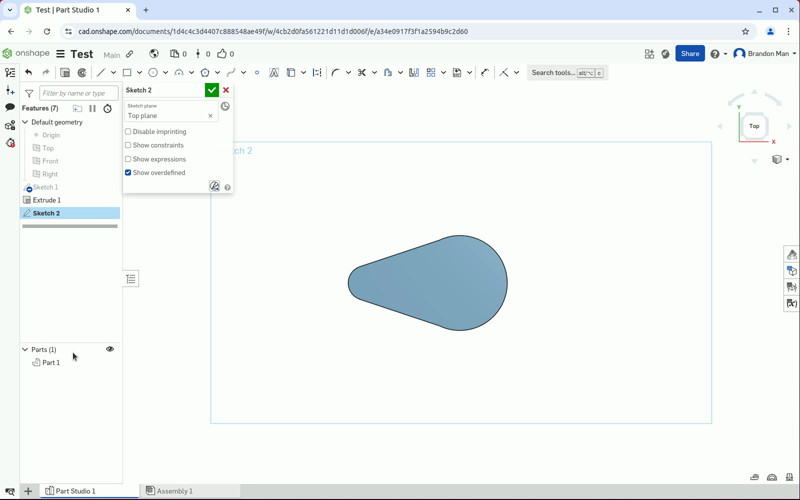
key(y)
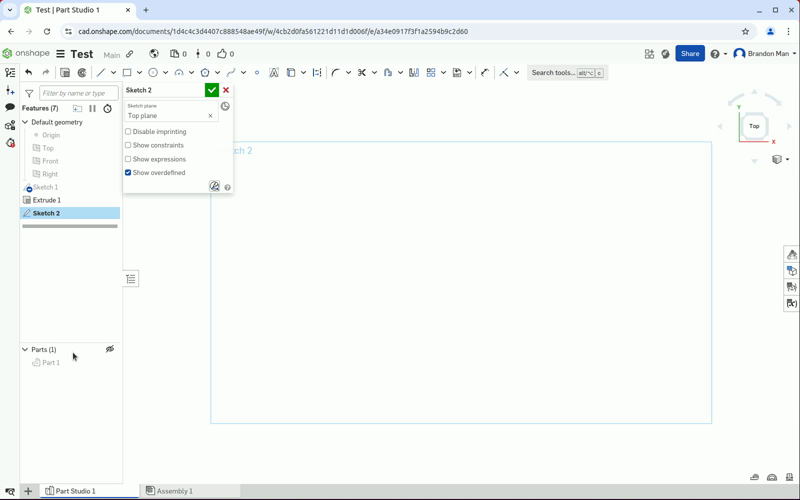
key(l)
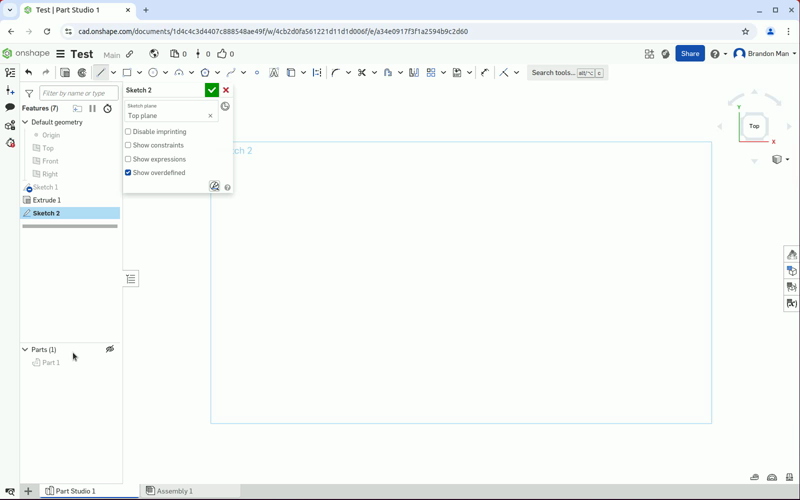
key_down(shift)
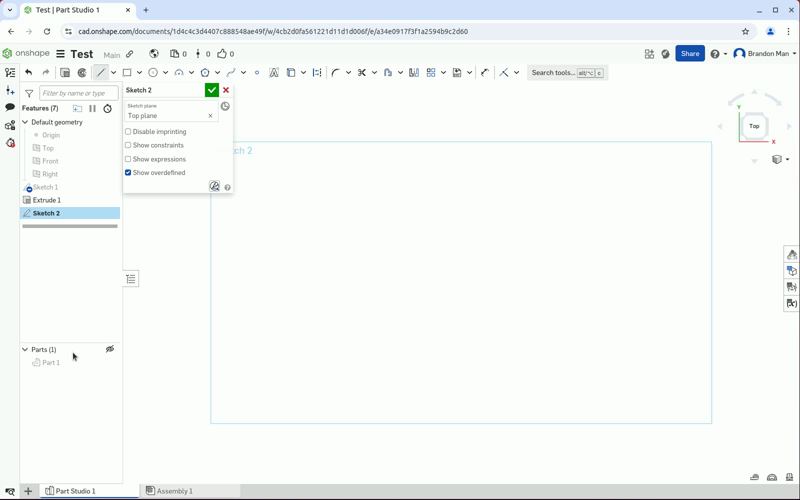
mouse_move(361, 295)
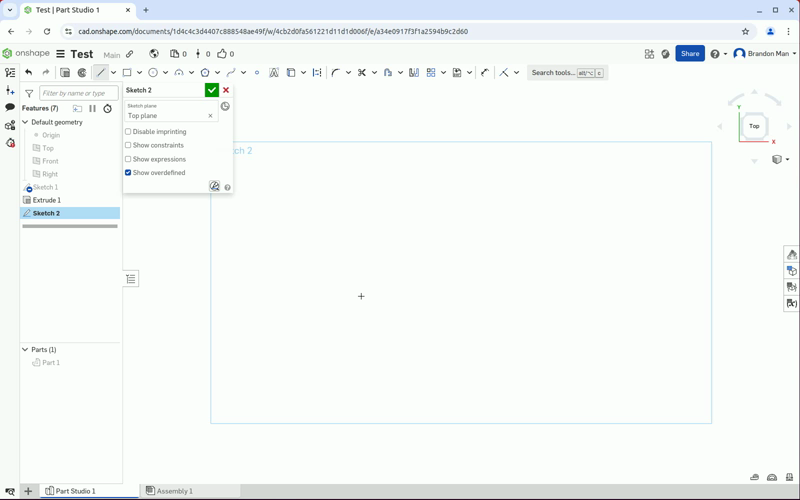
click(361, 295)
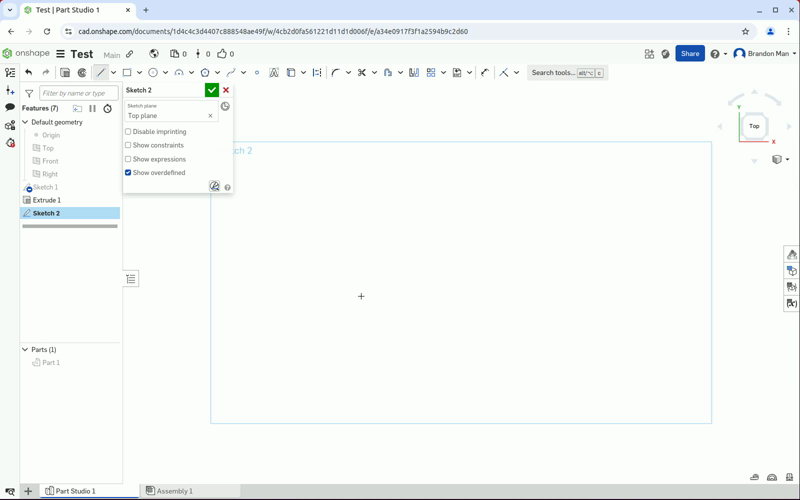
key_up(shift)
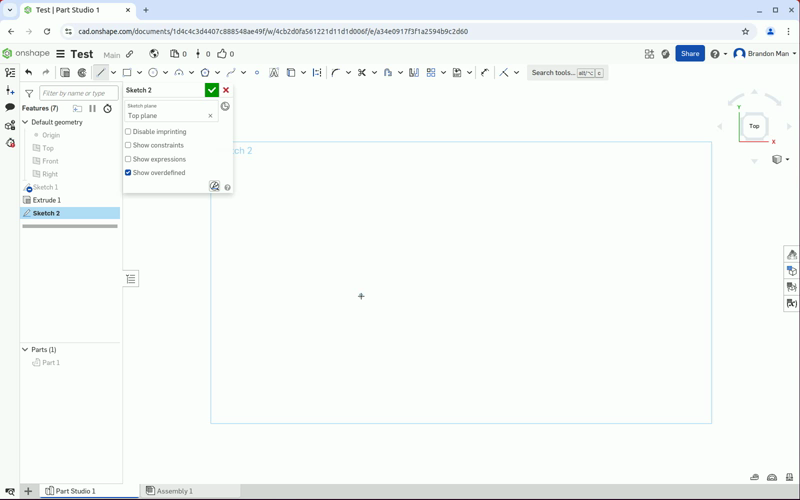
key_down(shift)
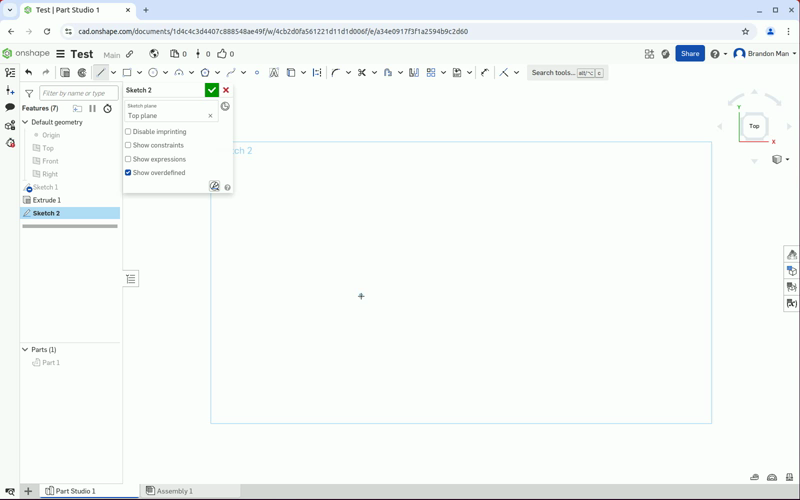
mouse_move(440, 322)
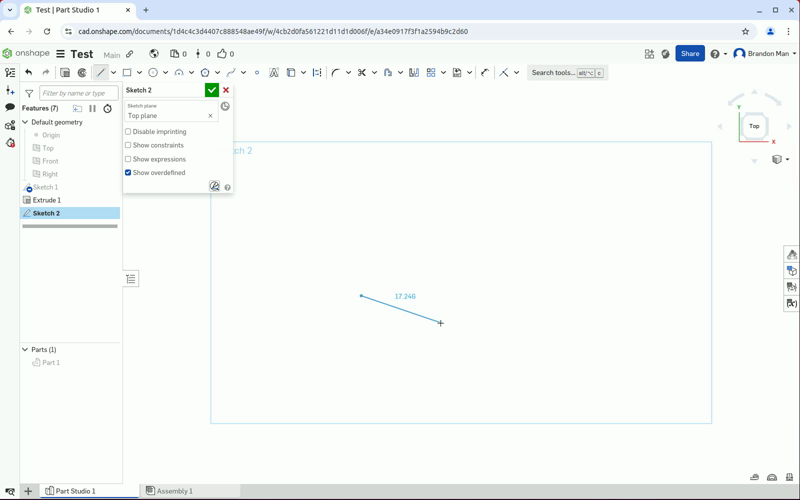
click(440, 322)
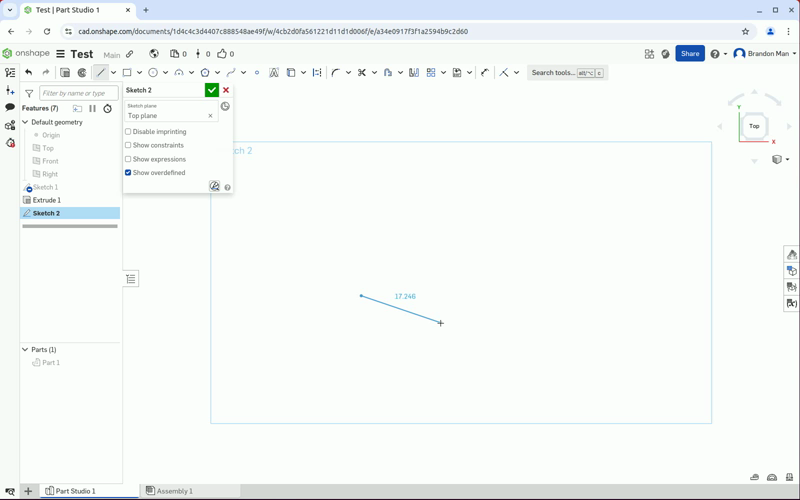
key_up(shift)
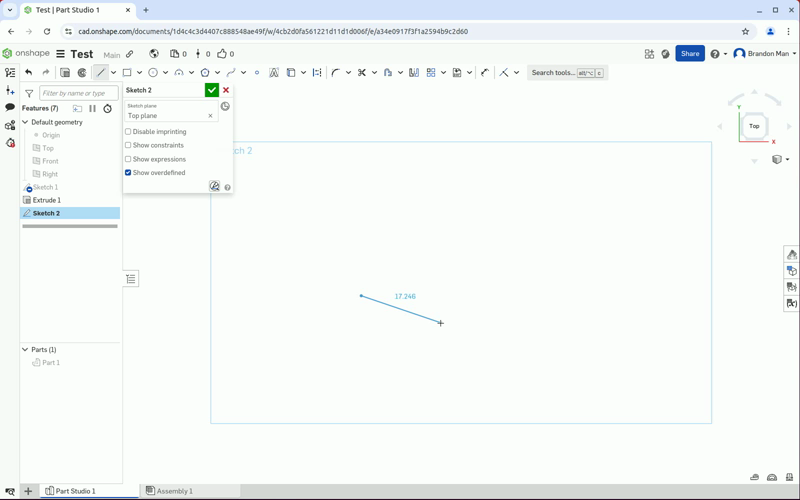
key(esc)
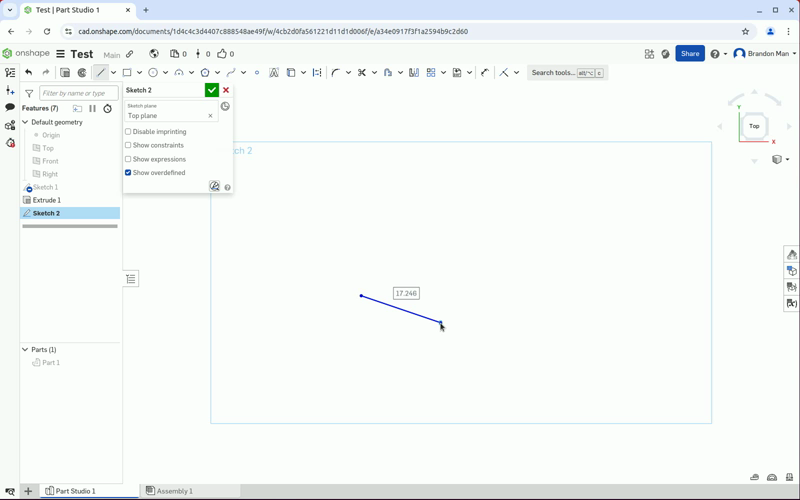
key(a)
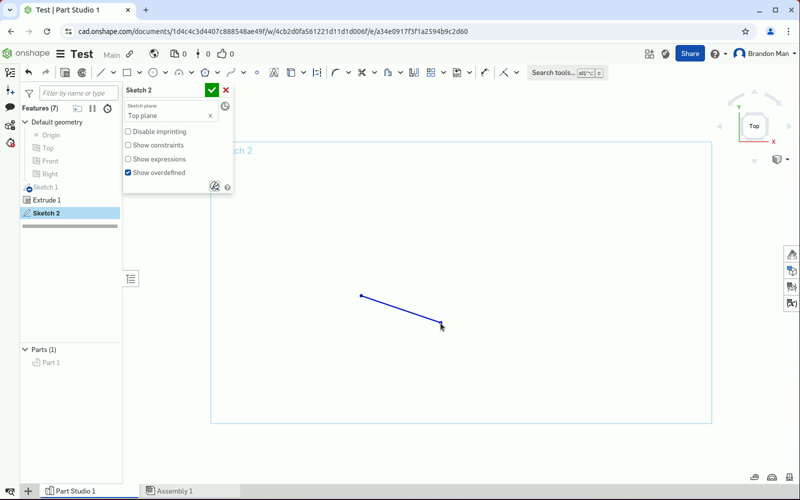
mouse_move(440, 322)
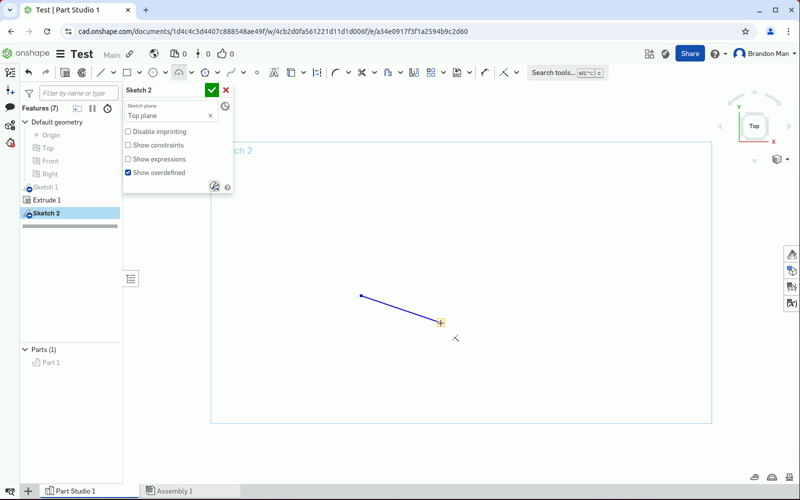
click(440, 322)
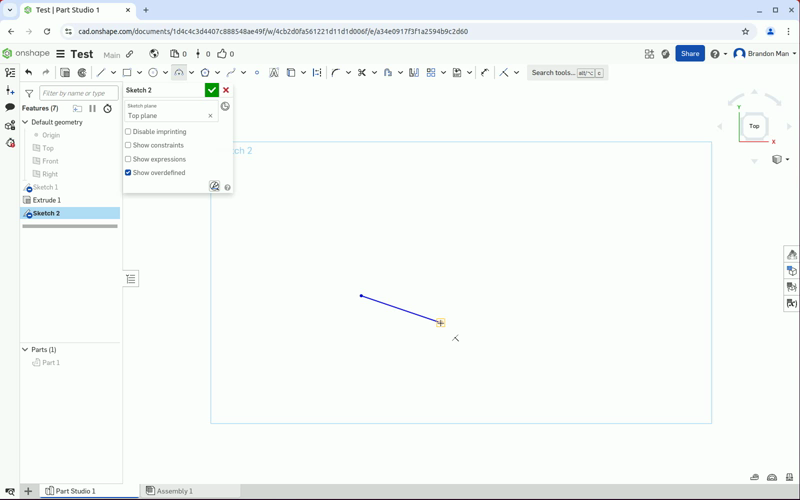
key_down(shift)
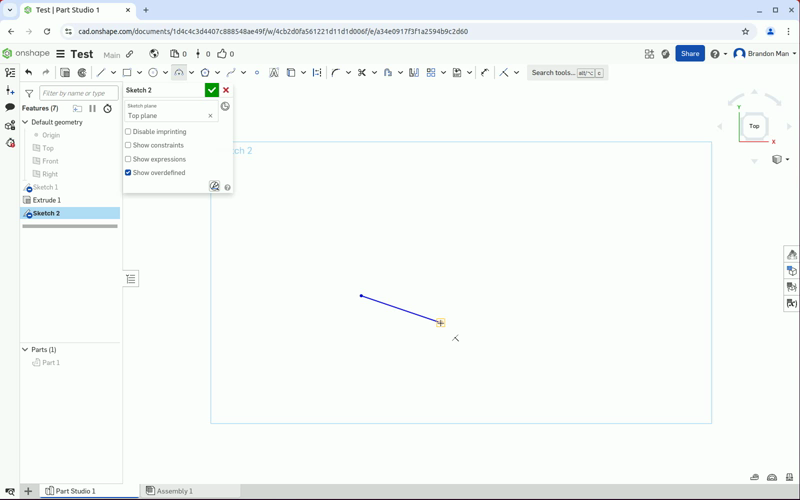
mouse_move(440, 243)
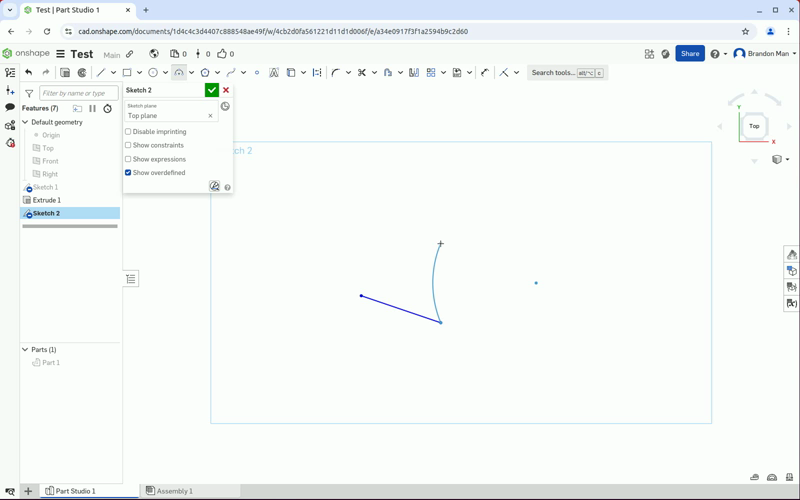
click(440, 243)
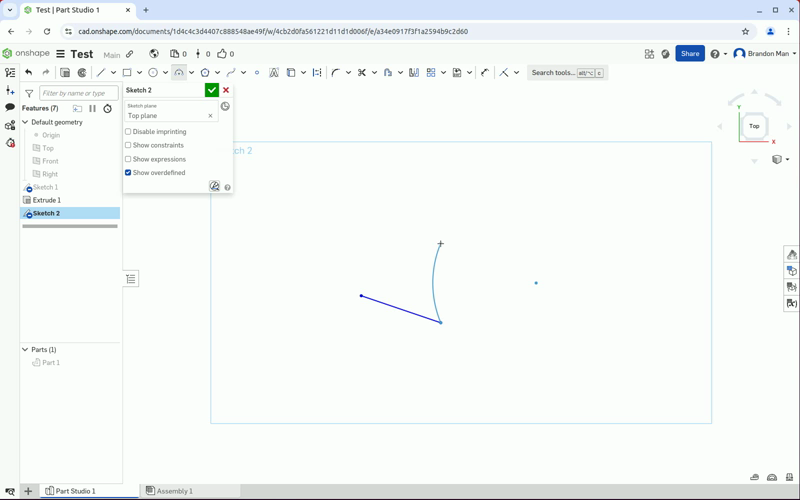
mouse_move(504, 282)
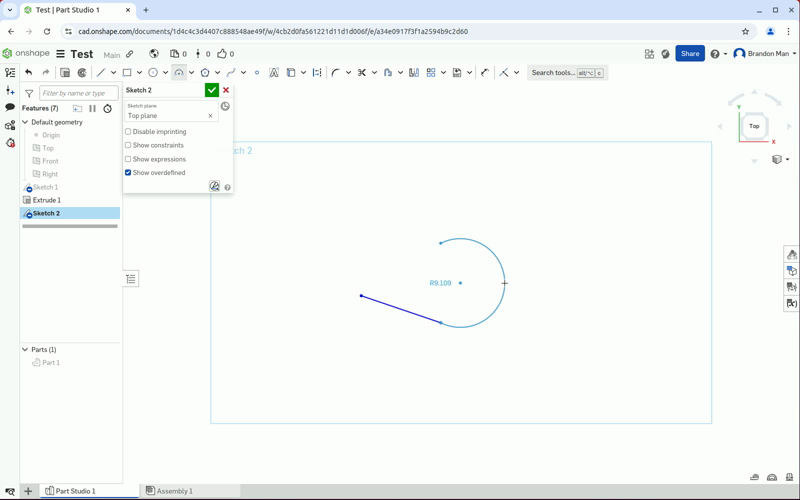
click(504, 282)
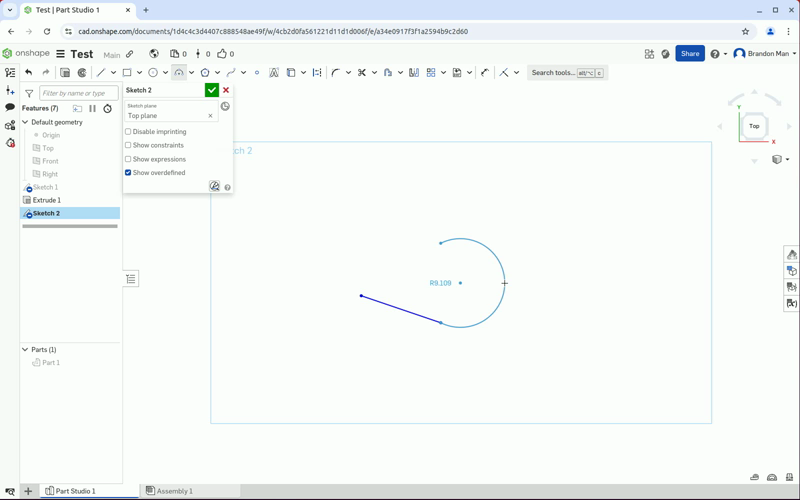
key_up(shift)
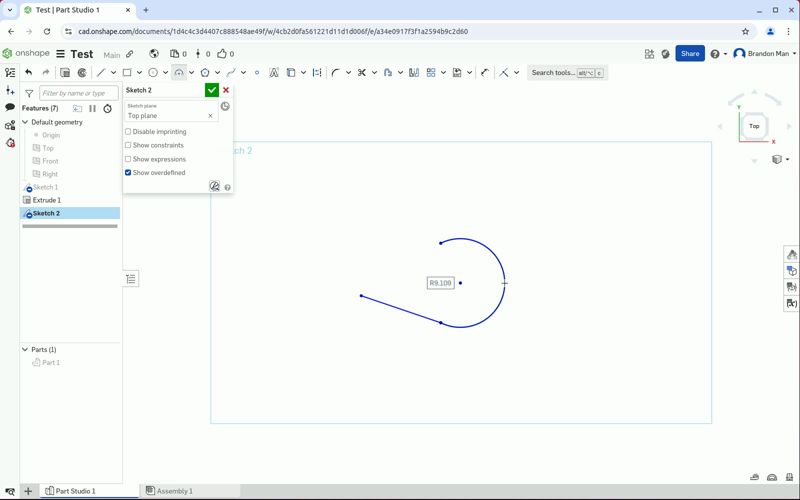
key(esc)
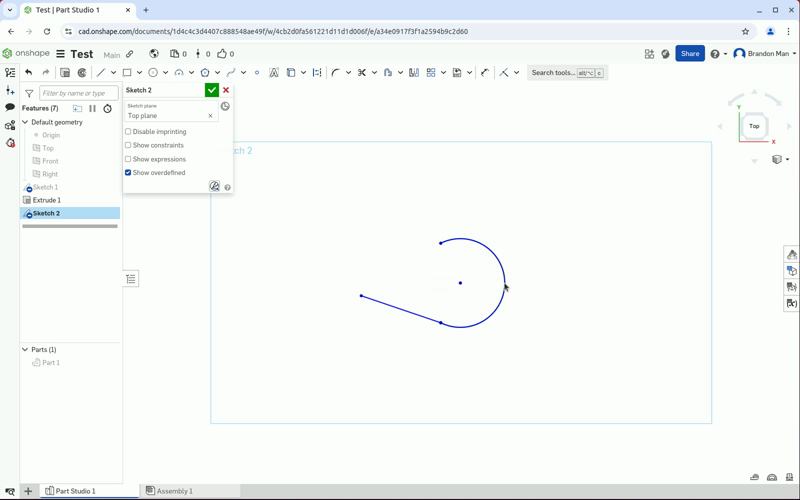
key(l)
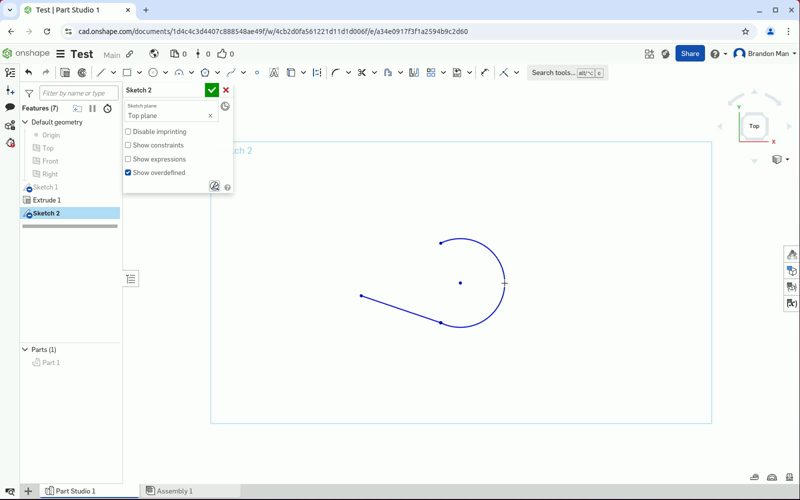
mouse_move(440, 243)
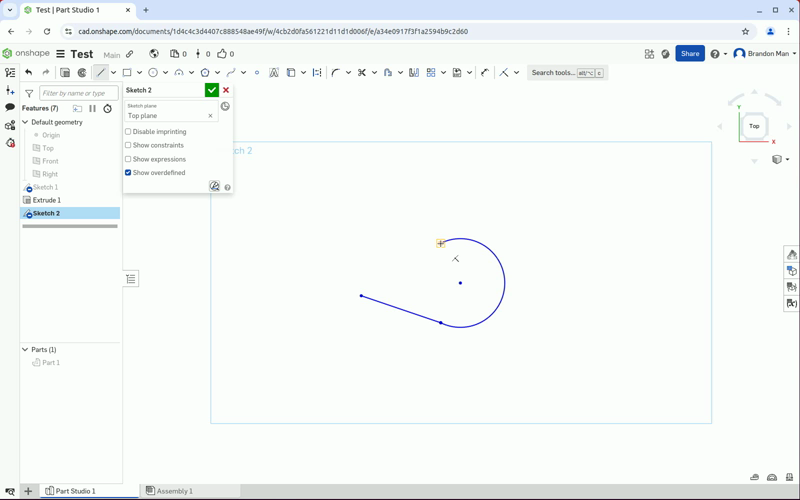
click(440, 243)
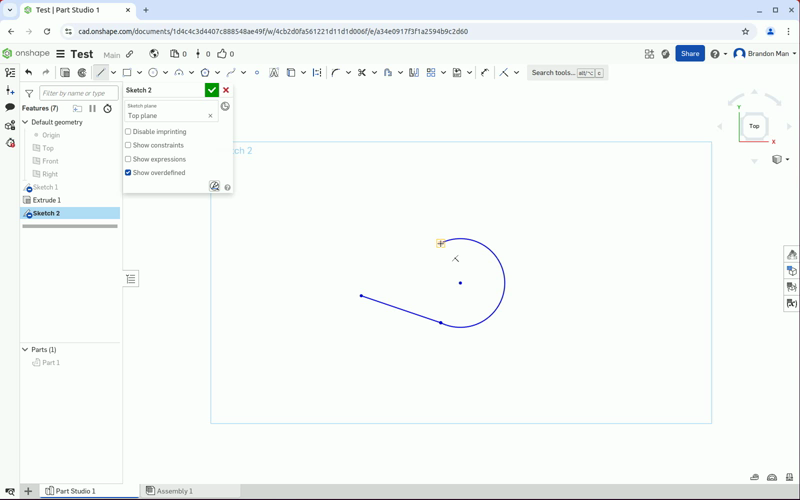
key_down(shift)
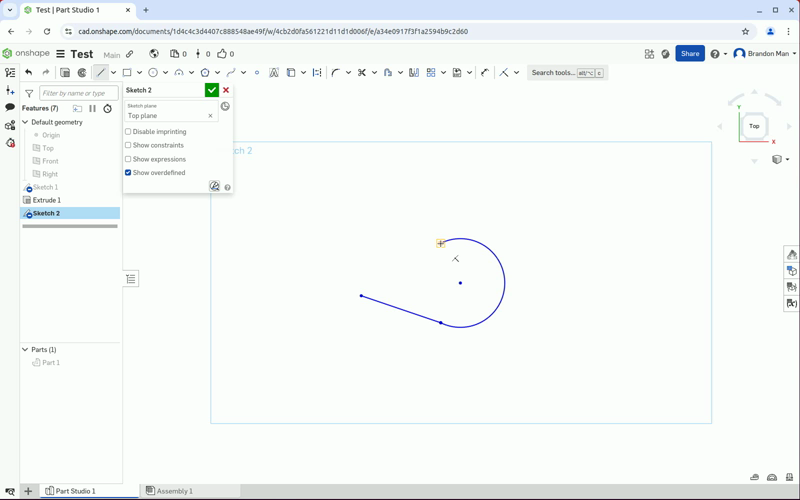
mouse_move(361, 270)
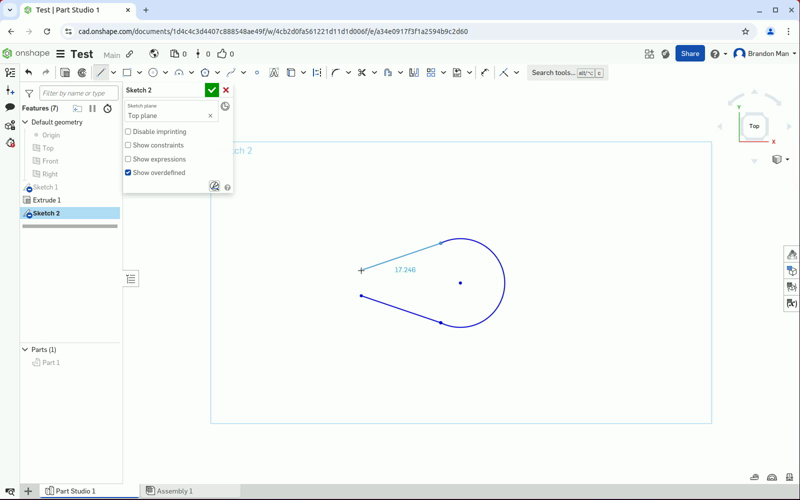
click(361, 270)
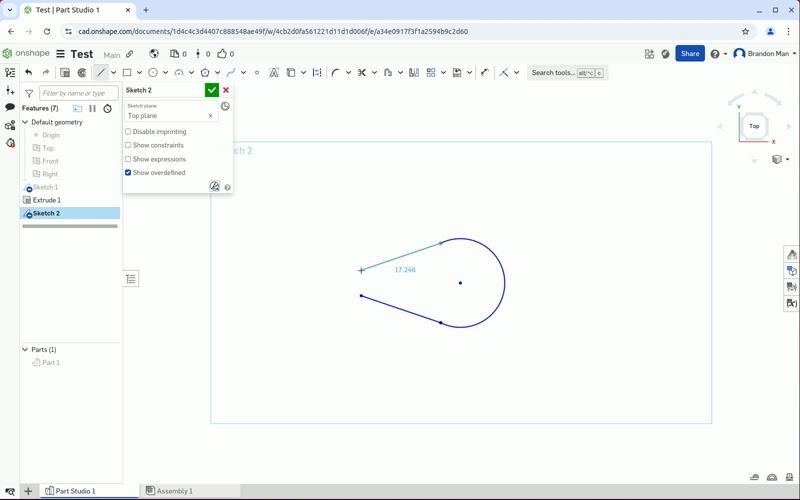
key_up(shift)
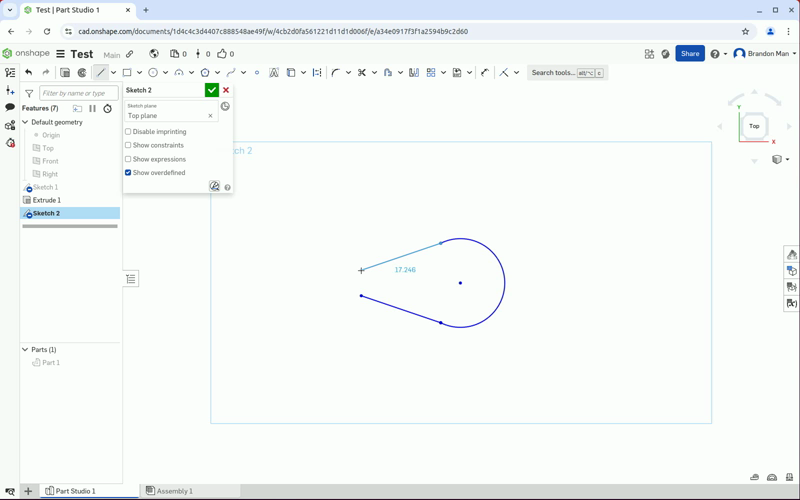
key(esc)
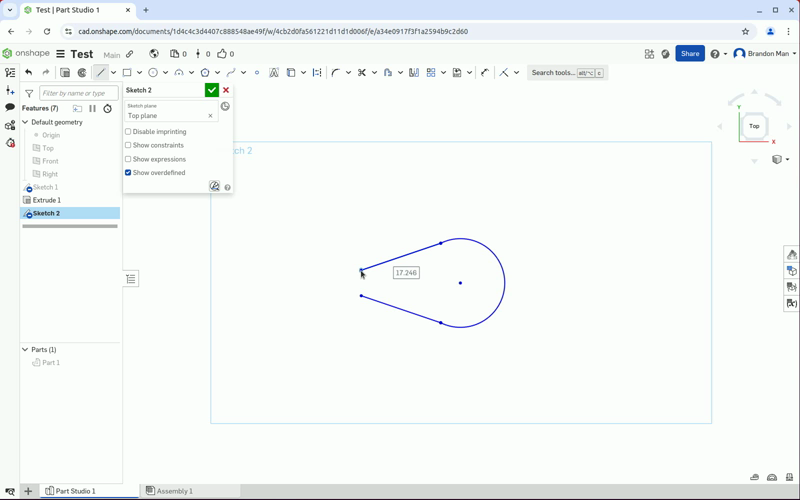
key(a)
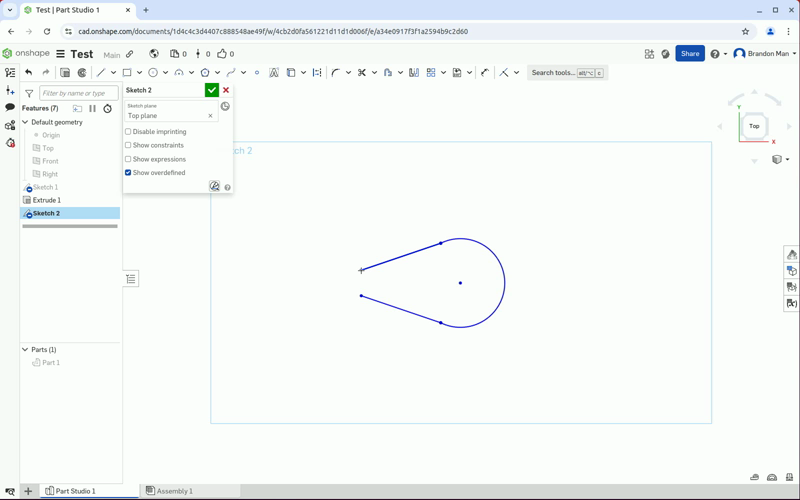
mouse_move(361, 270)
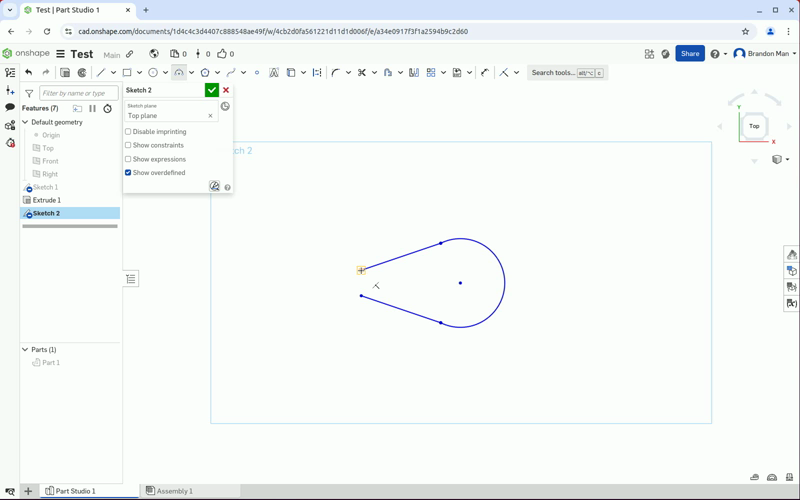
click(361, 270)
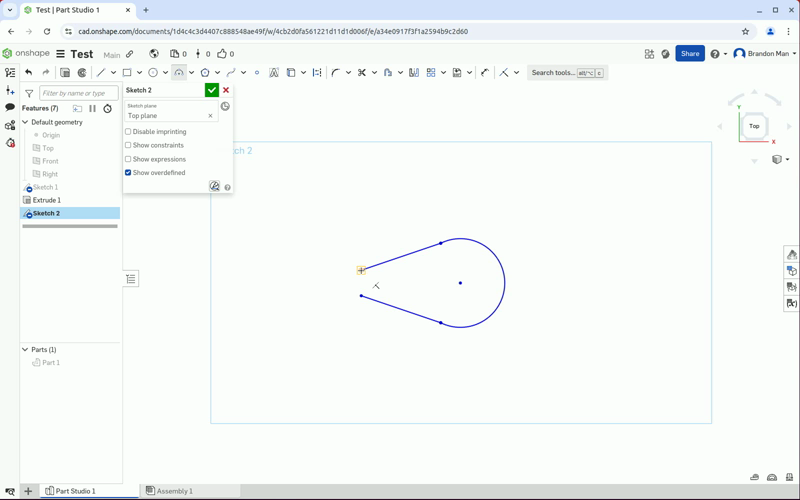
mouse_move(361, 295)
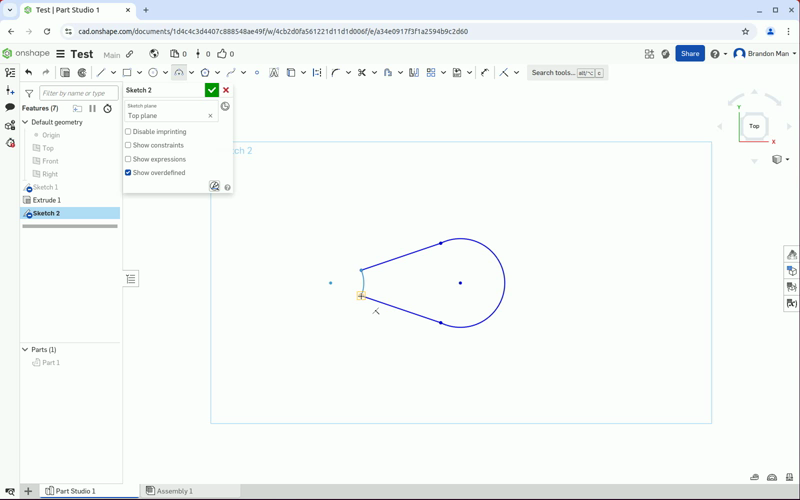
click(361, 295)
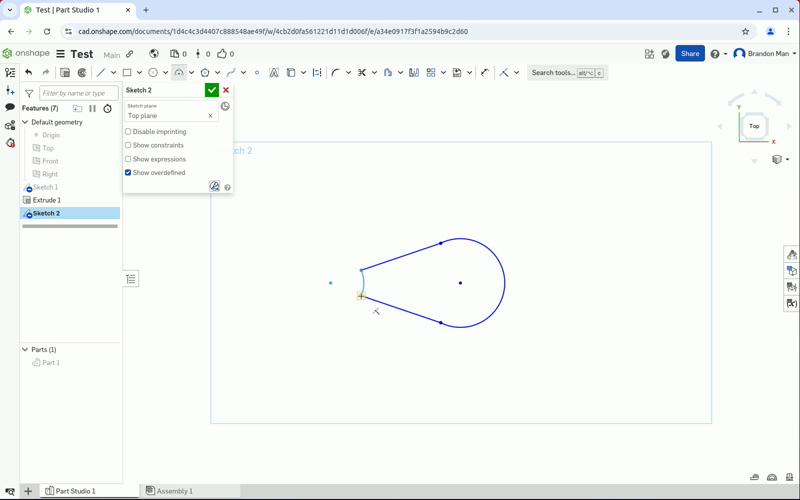
key_down(shift)
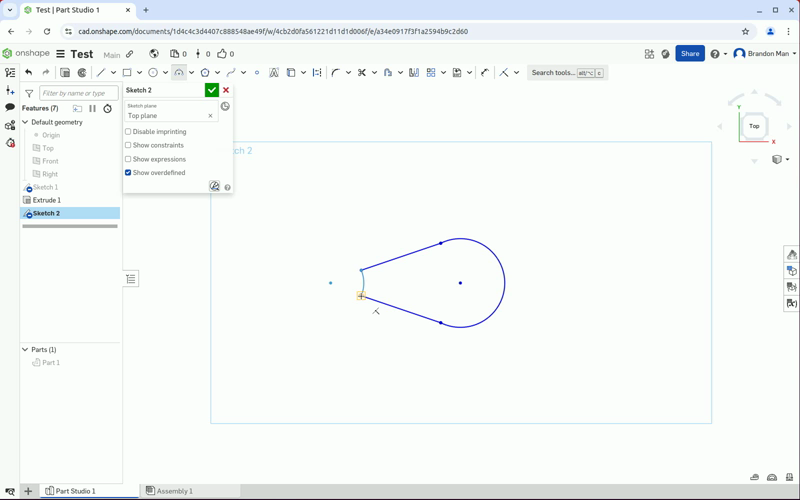
mouse_move(351, 282)
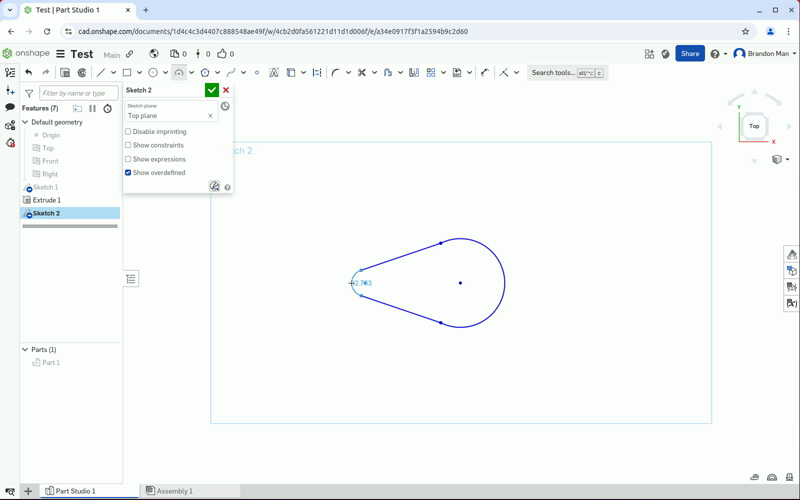
click(351, 282)
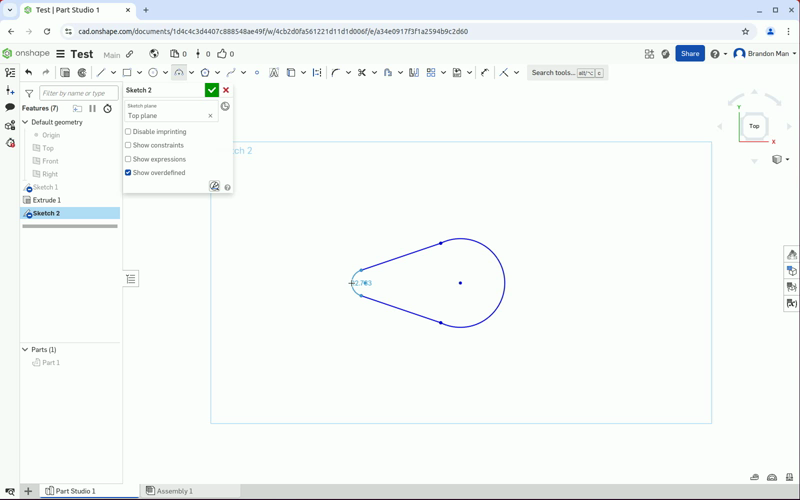
key_up(shift)
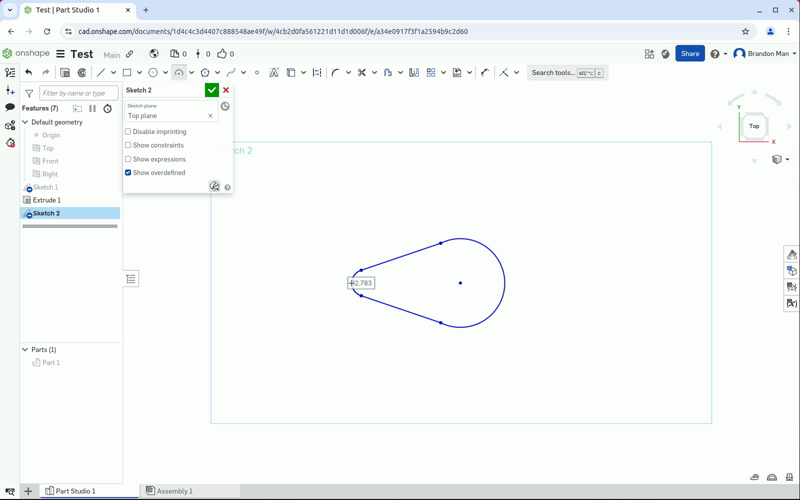
key(esc)
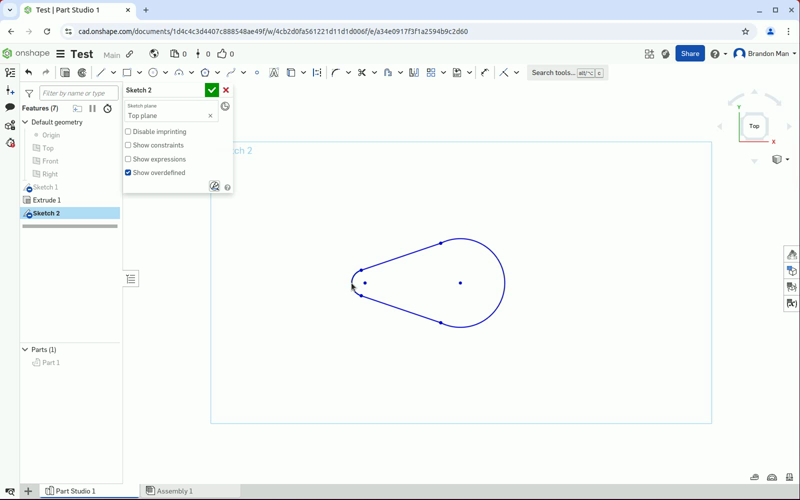
mouse_move(477, 271)
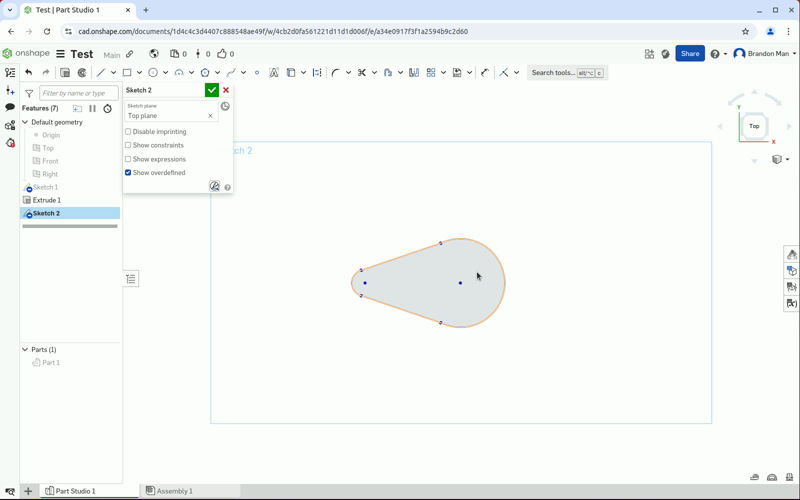
click(477, 271)
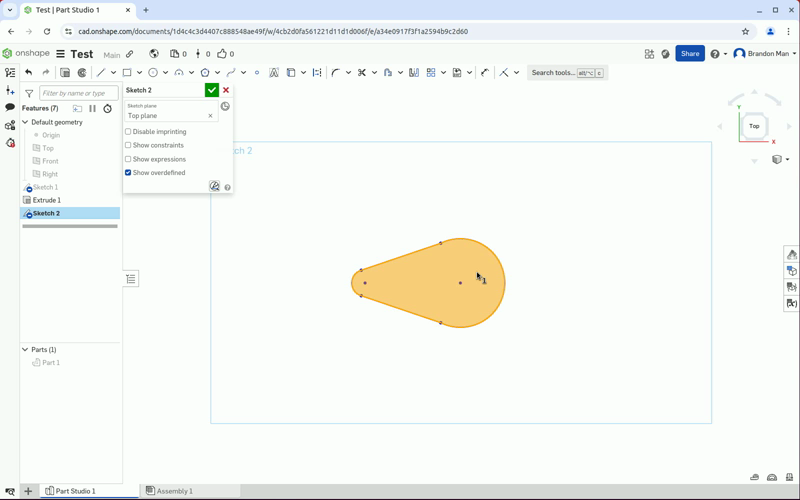
mouse_move(73, 352)
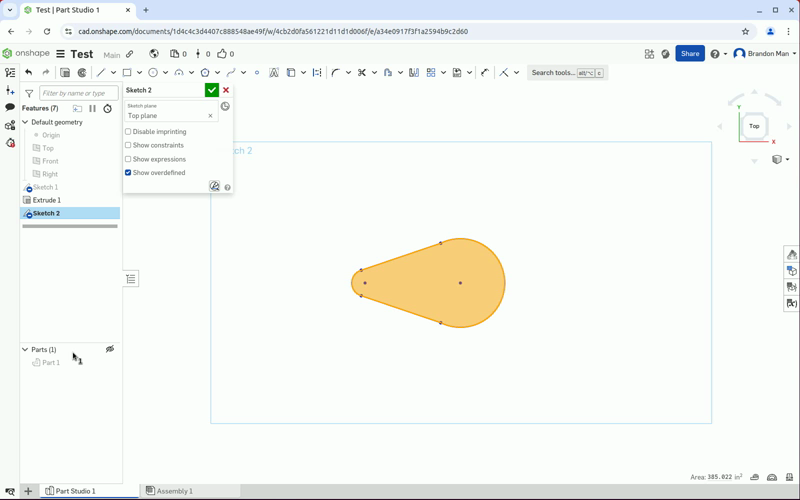
key(shift+y)
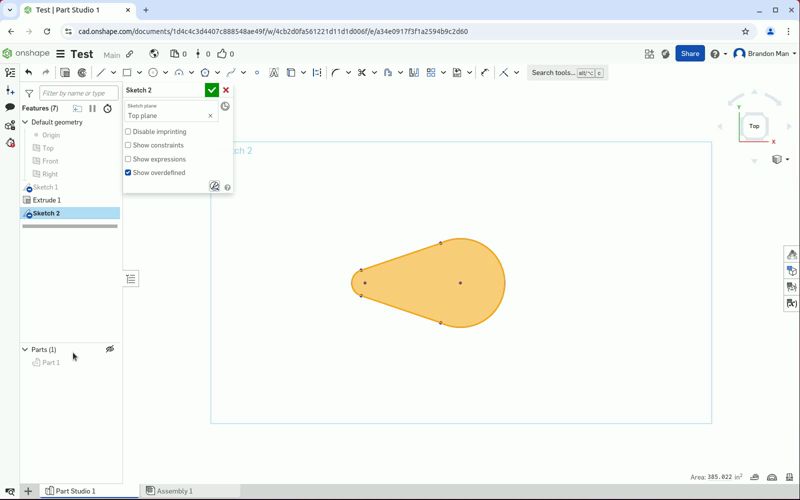
key(shift+e)
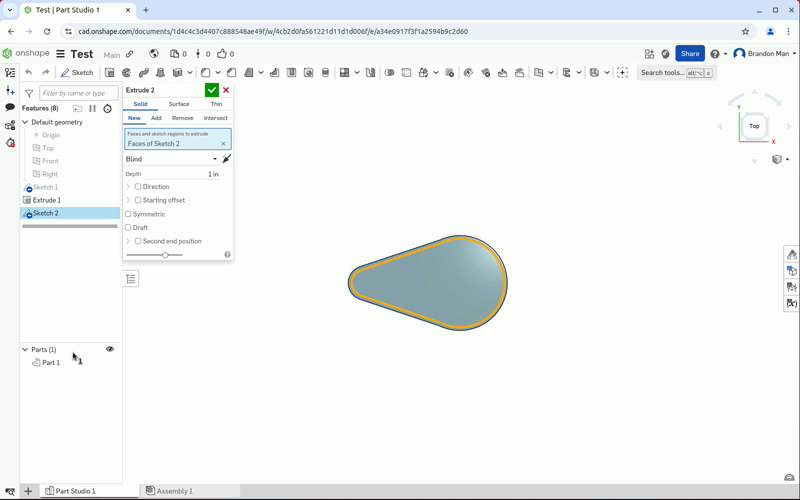
mouse_move(143, 106)
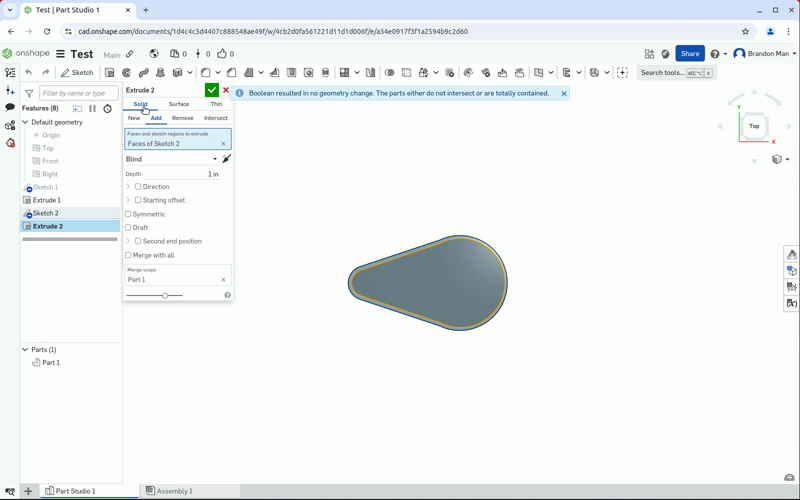
click(143, 106)
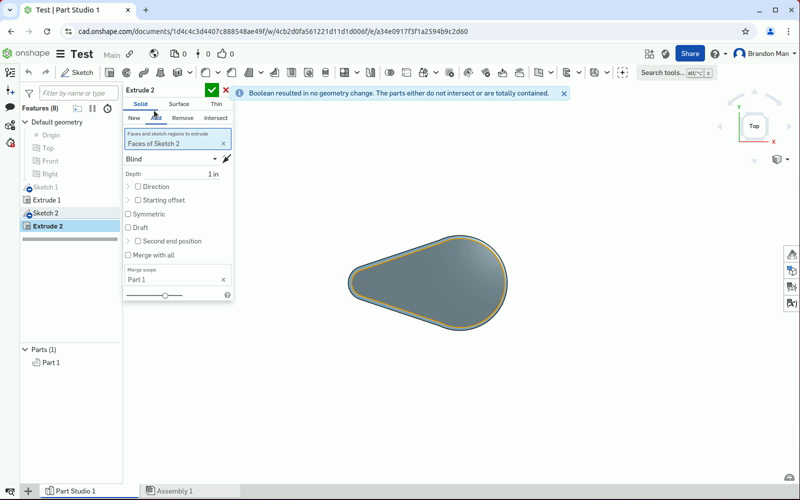
mouse_move(186, 120)
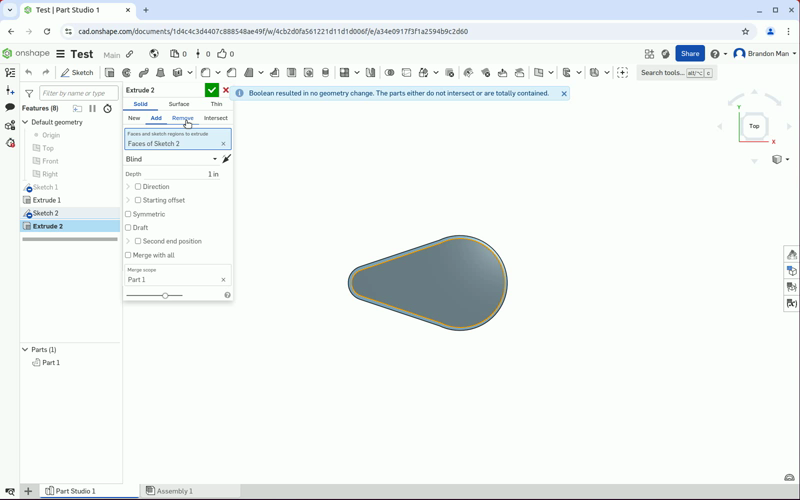
click(186, 120)
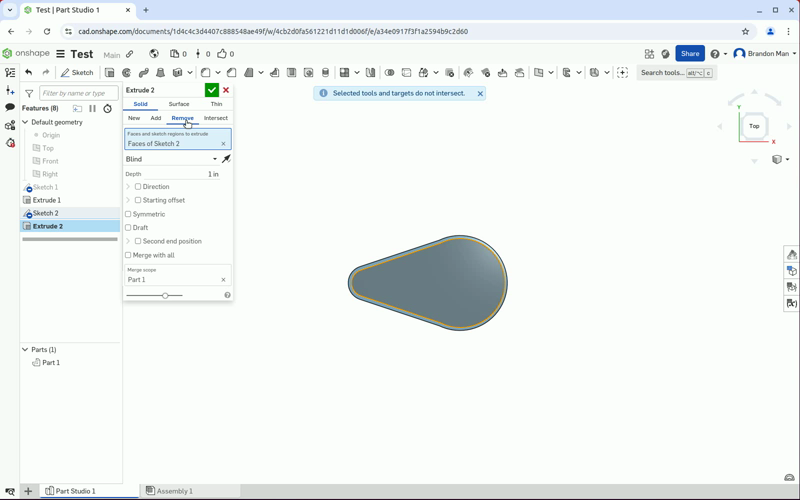
key(tab, 4)
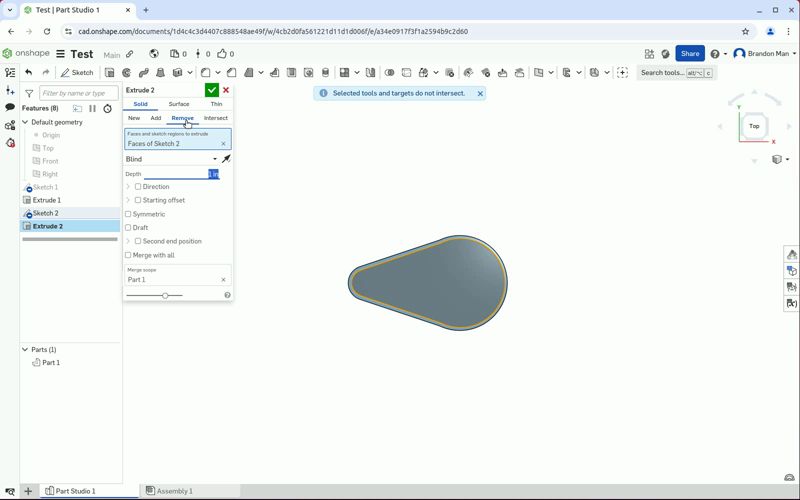
text(-12.517)
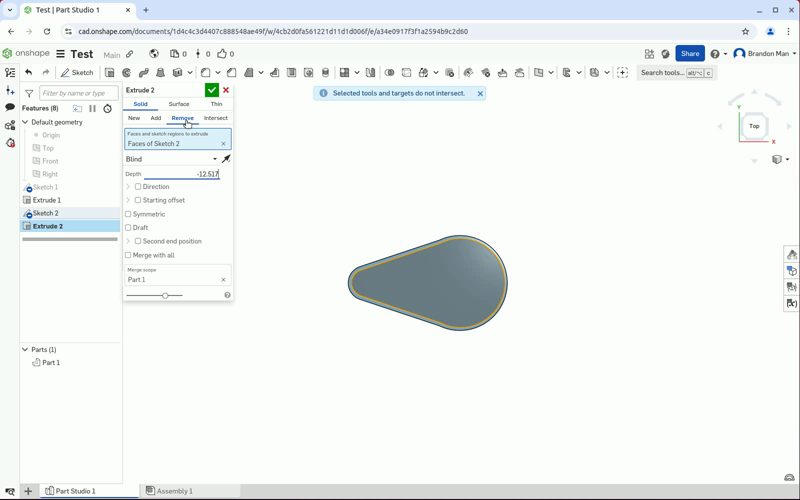
key(tab, 6)
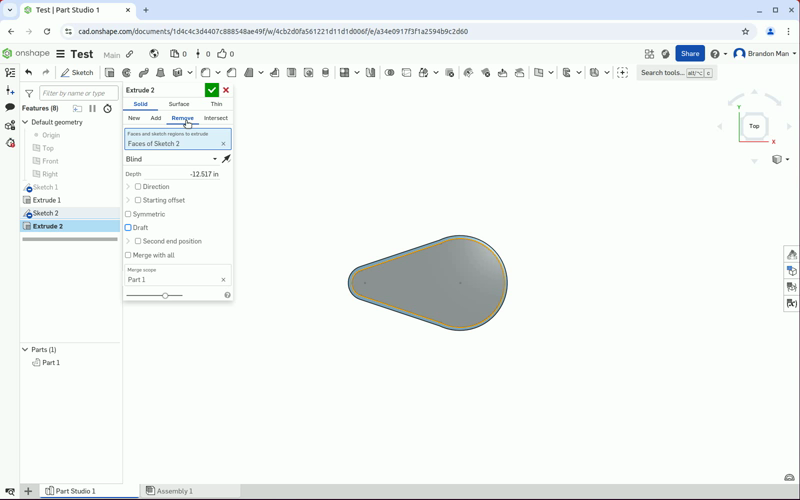
key(space)
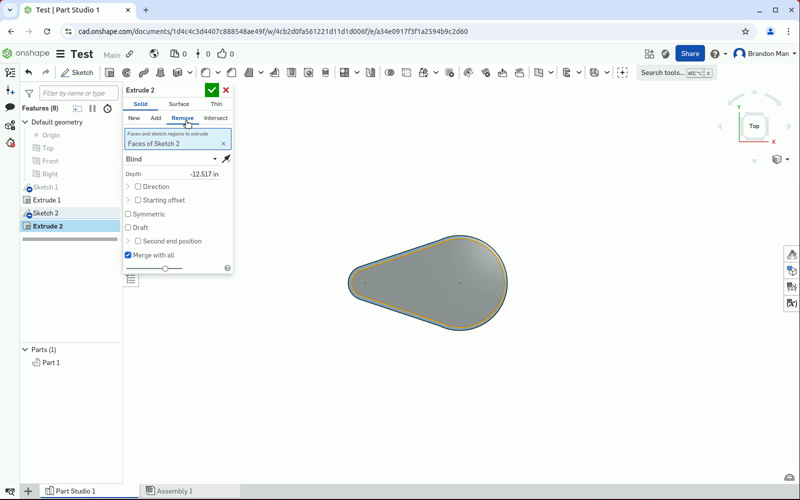
key(enter)
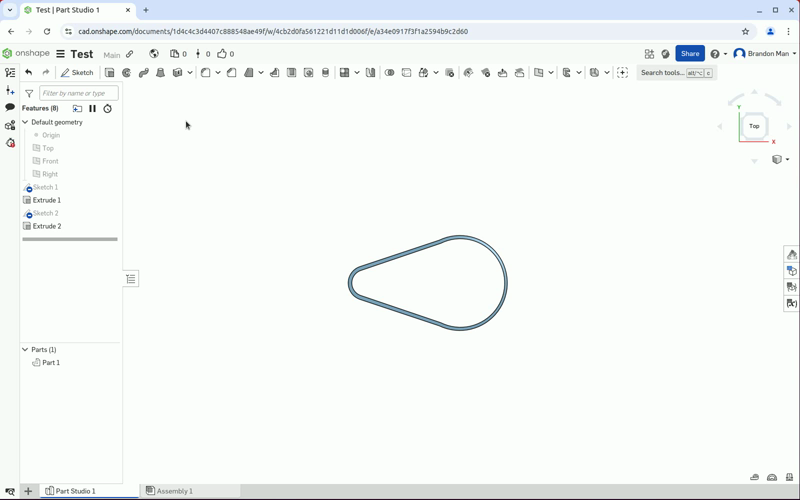
key(shift+h)
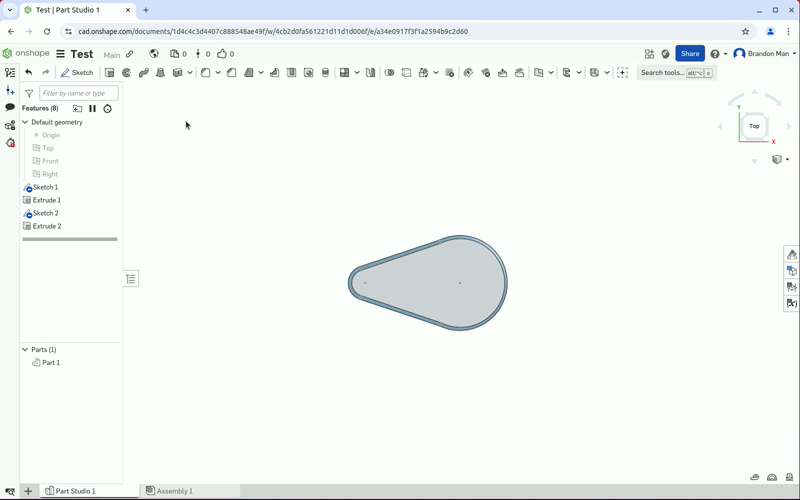
key(shift+h)
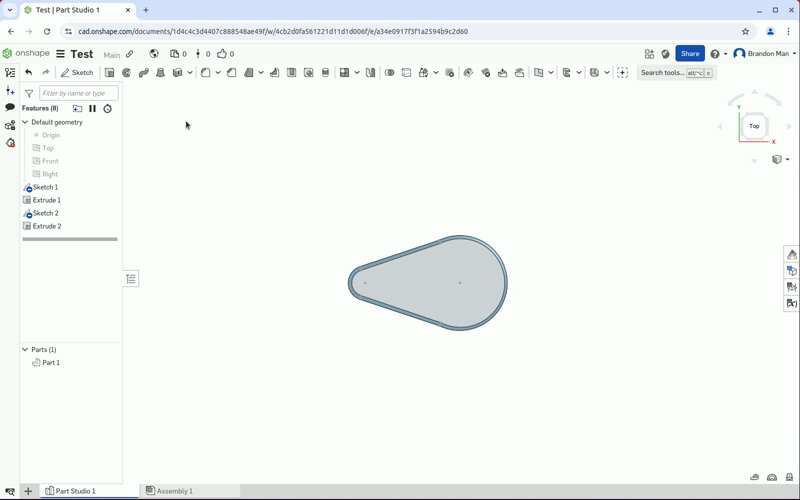
key(shift+7)
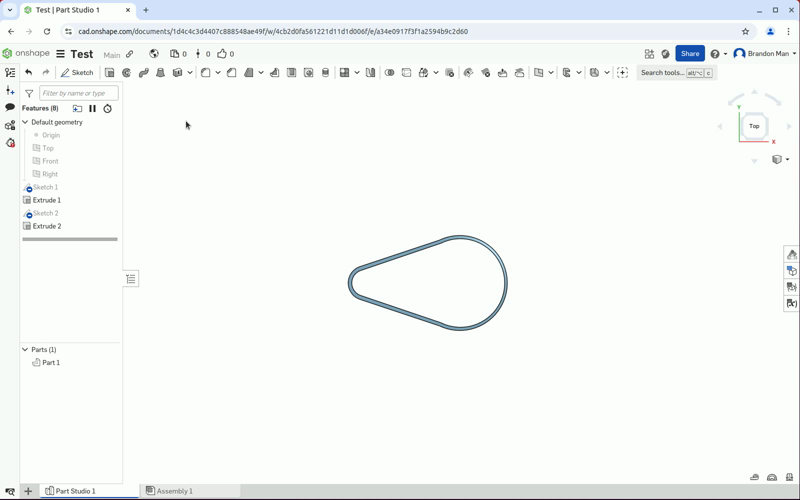
key(up, 3)
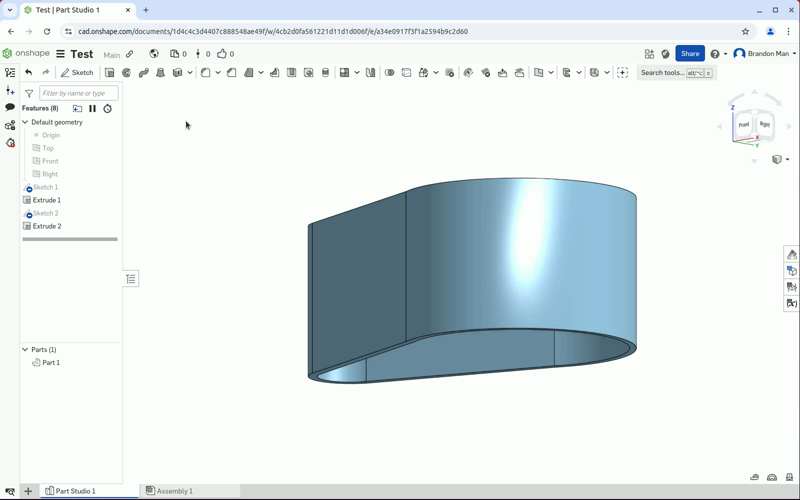
key(left, 3)
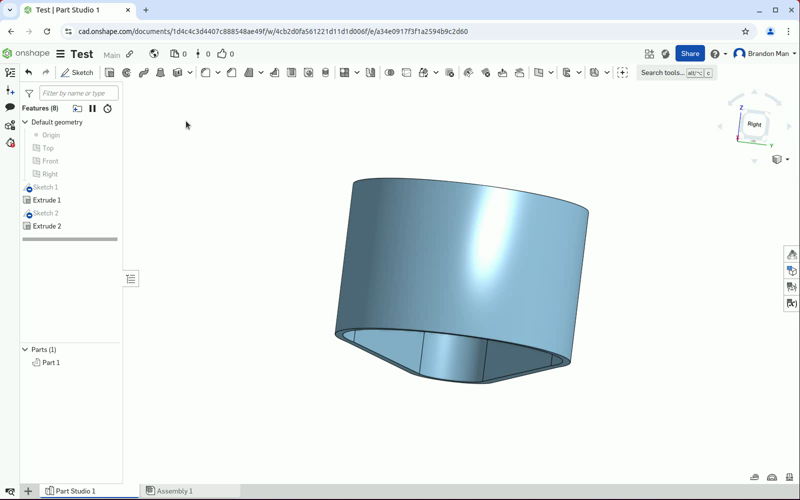
key(right, 3)
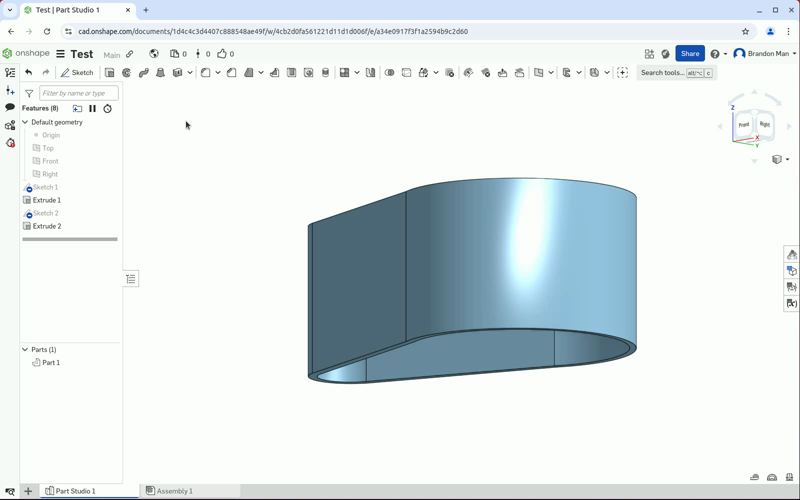
key(down, 3)
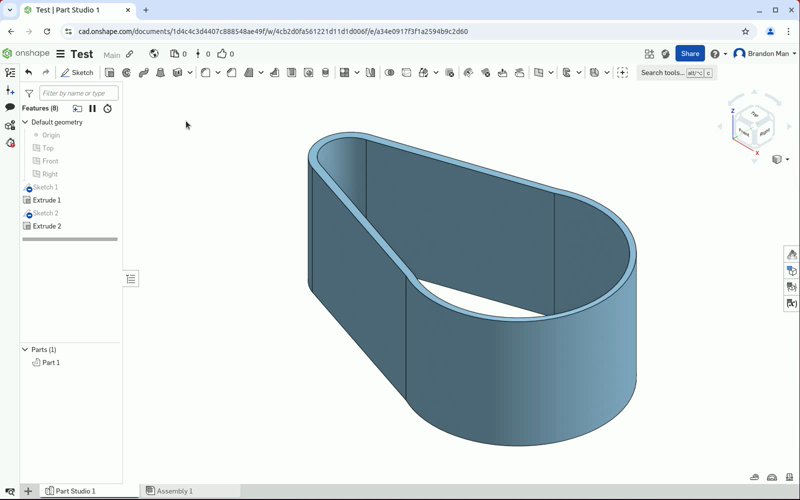
mouse_move(73, 189)
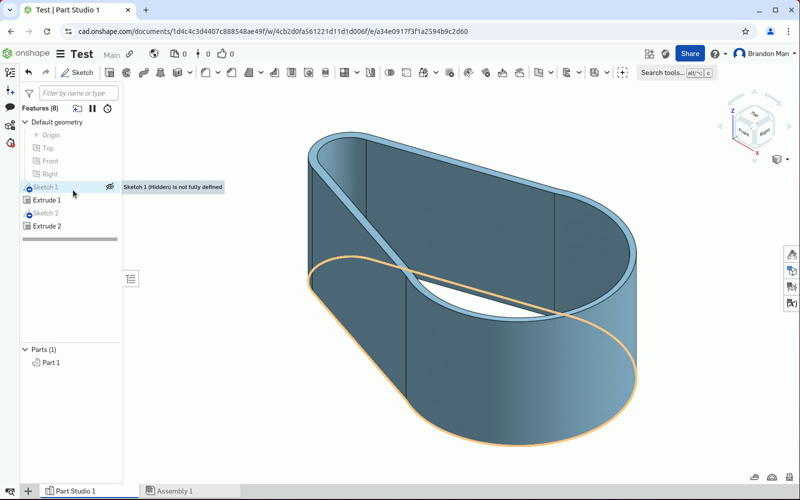
click(73, 189)